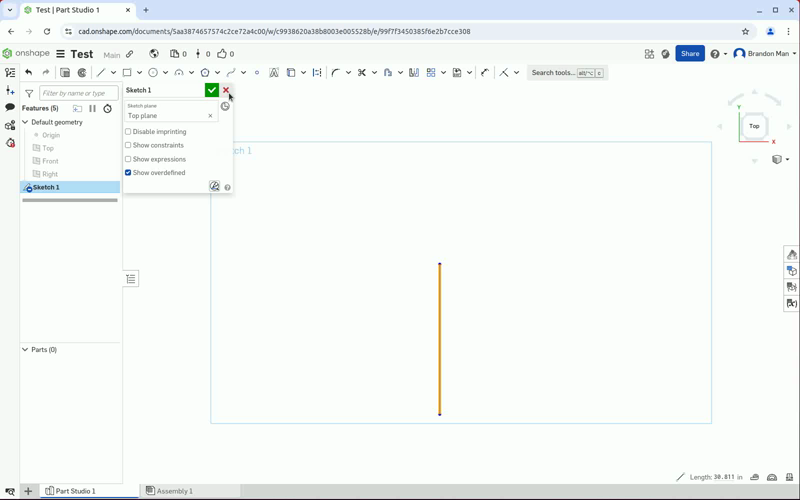
key(shift+h)
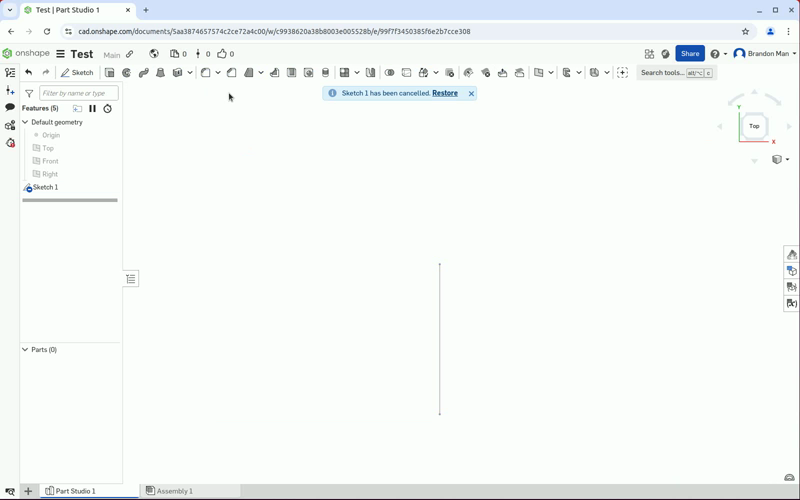
key(shift+s)
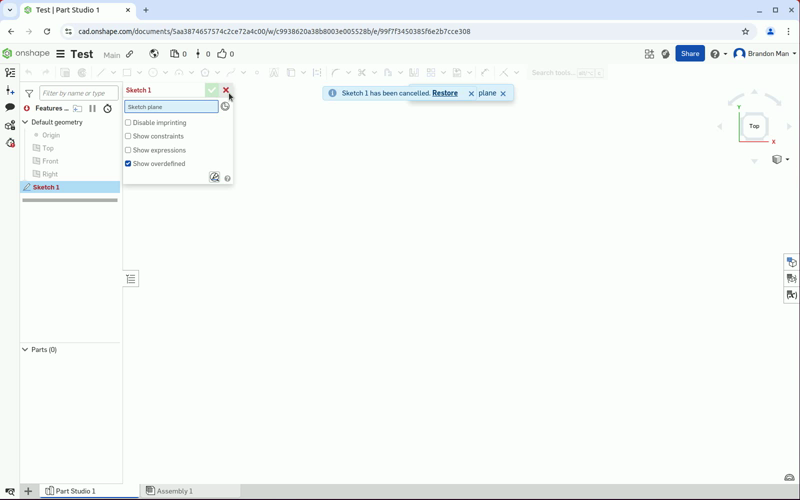
mouse_move(73, 150)
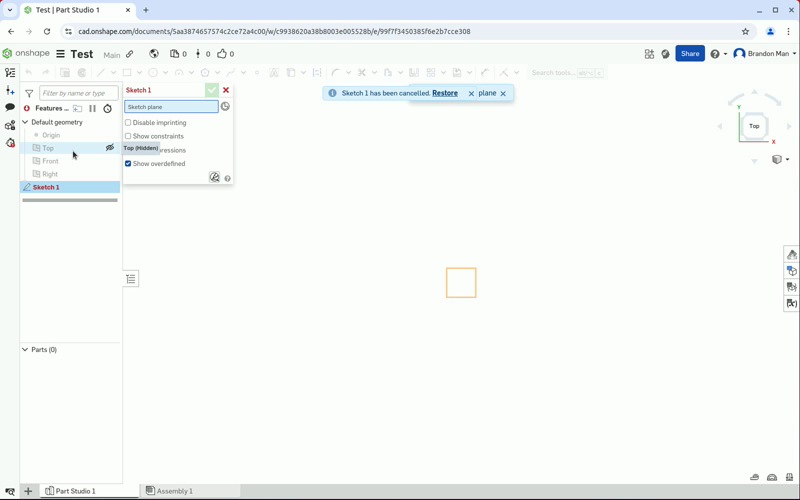
click(73, 150)
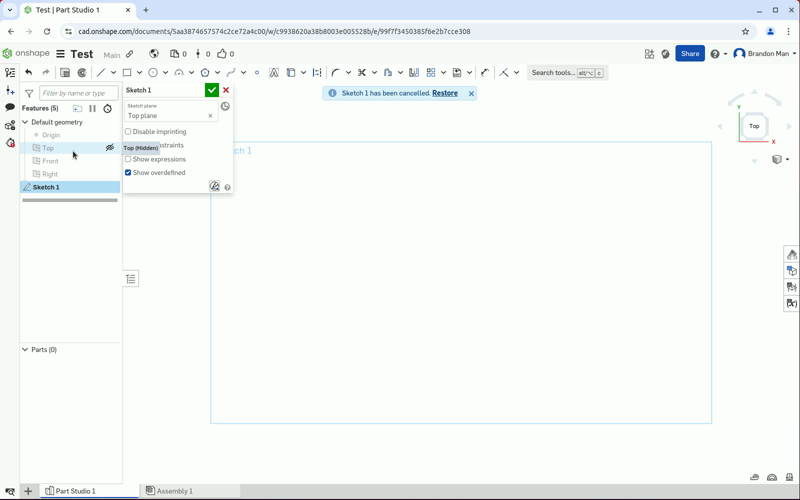
mouse_move(73, 352)
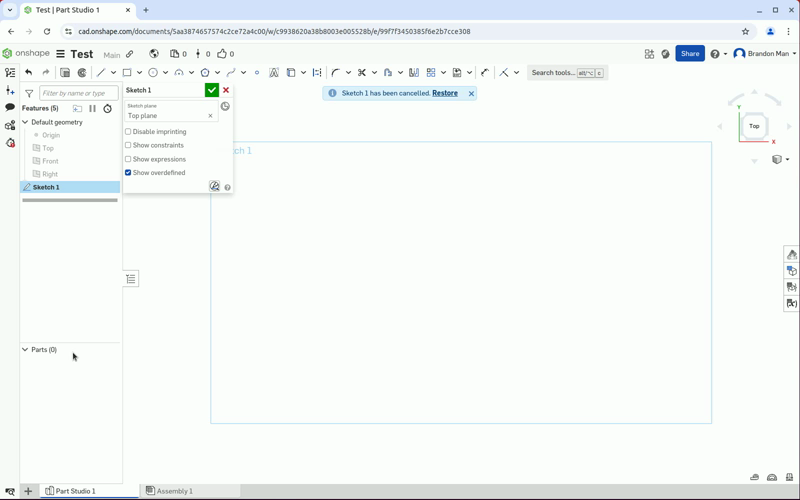
key(y)
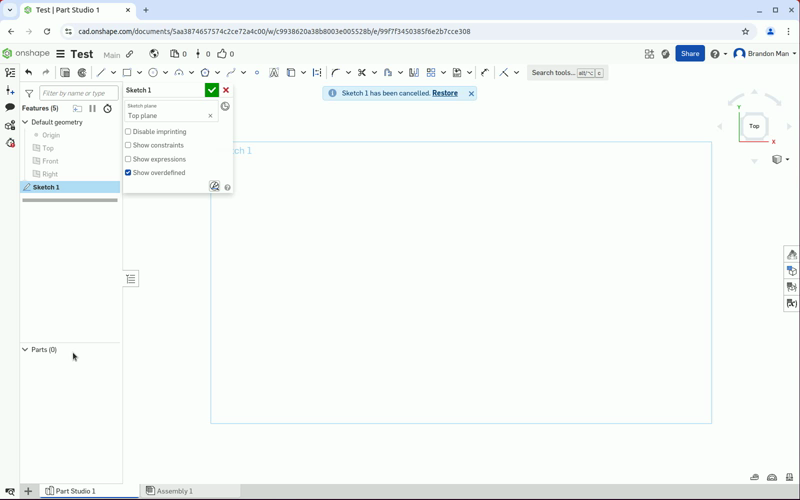
key(c)
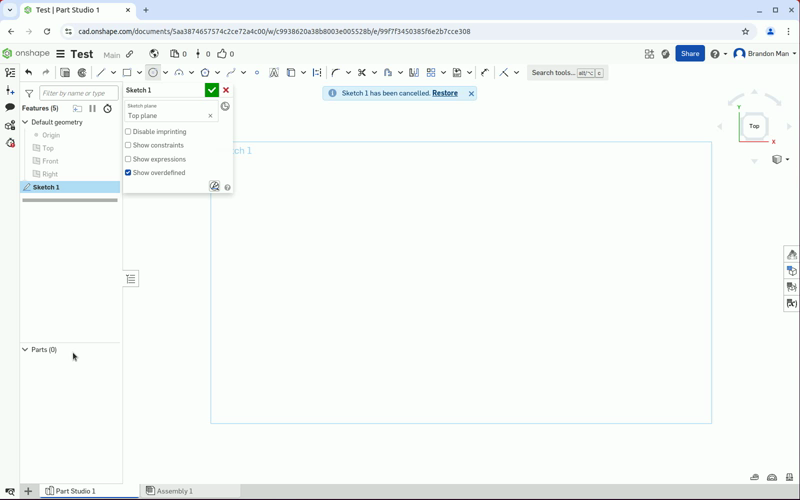
key_down(shift)
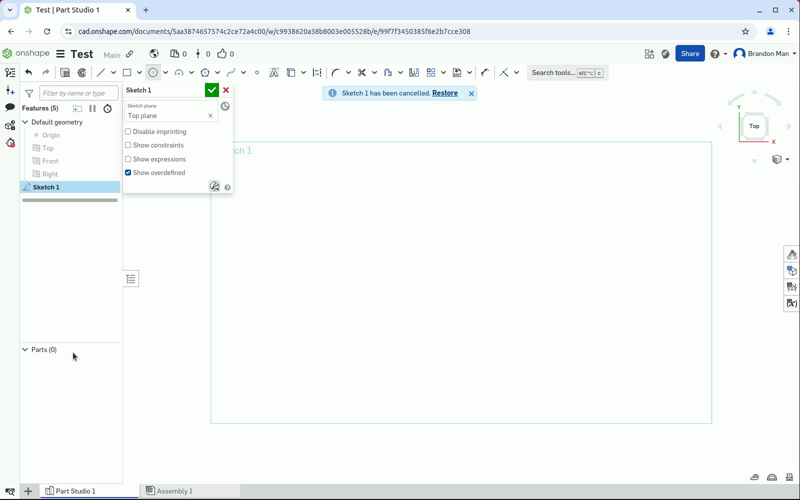
mouse_move(461, 282)
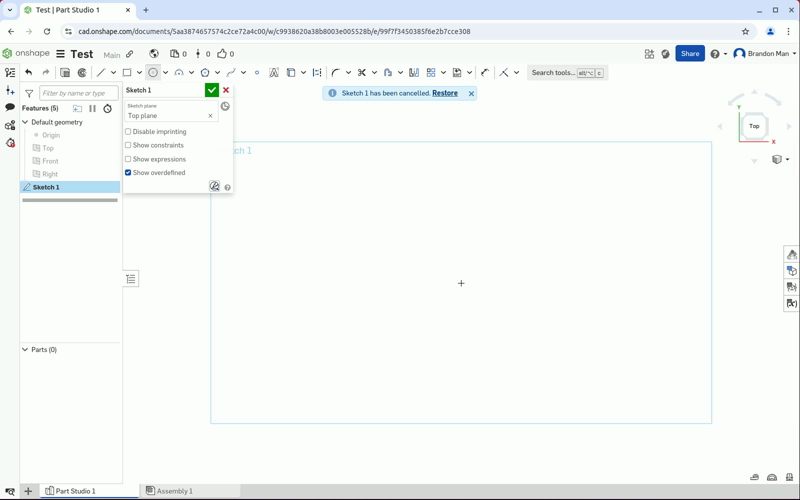
click(461, 282)
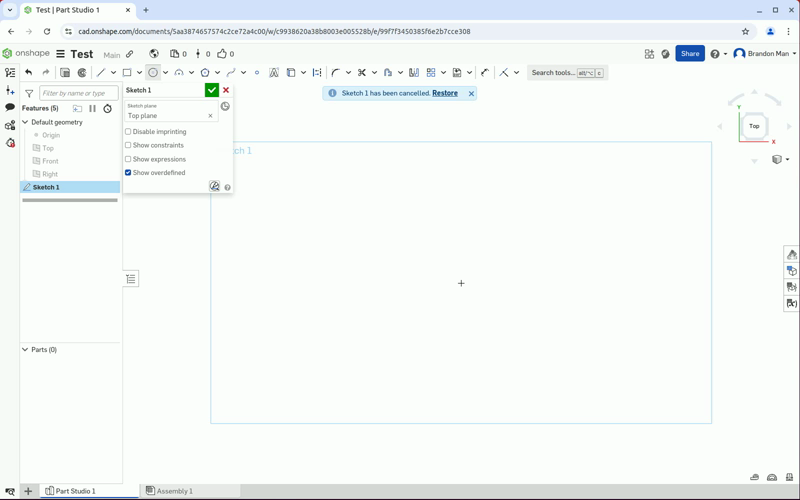
key_up(shift)
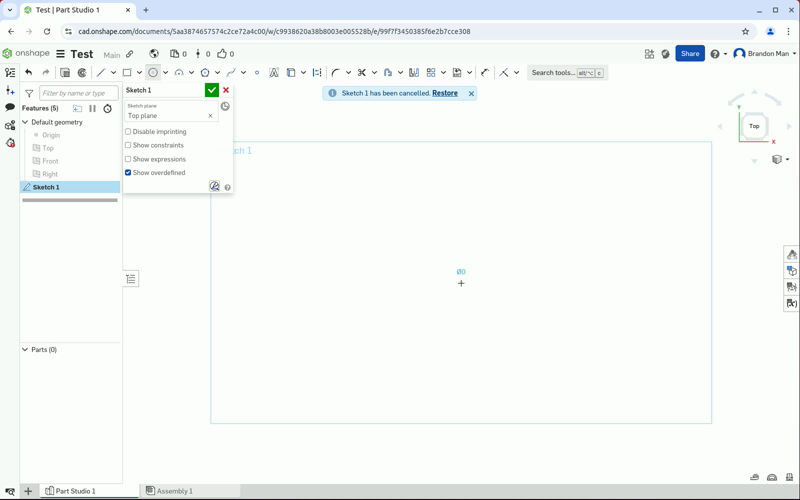
mouse_move(549, 282)
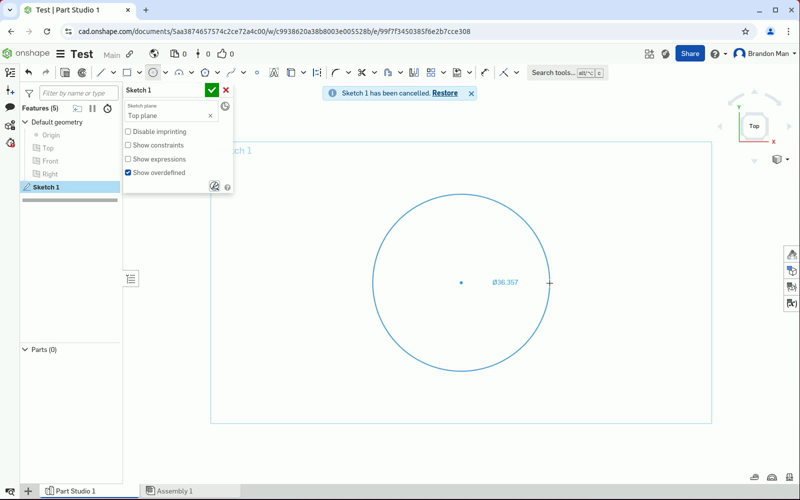
click(549, 282)
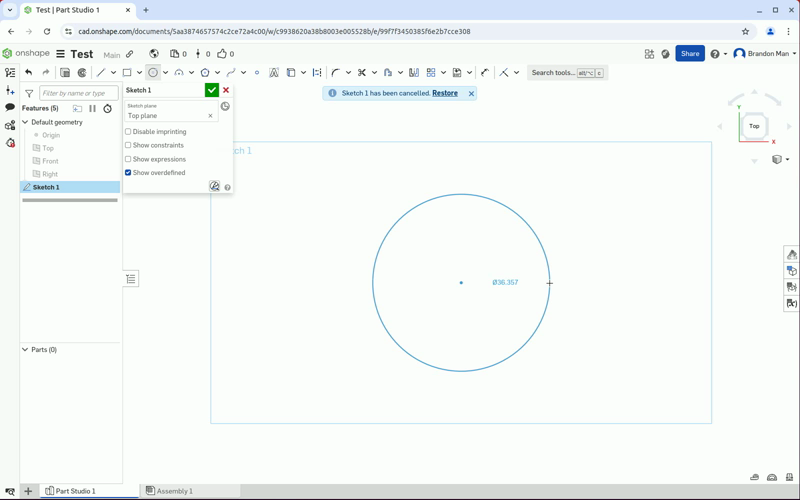
key(esc)
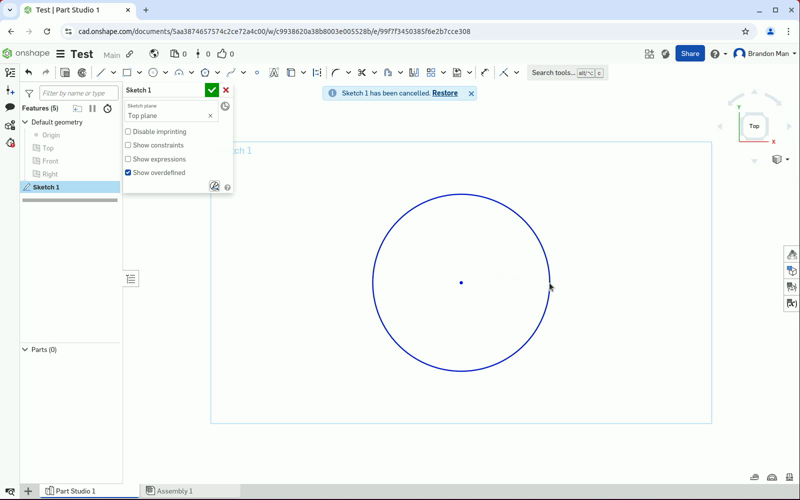
mouse_move(434, 311)
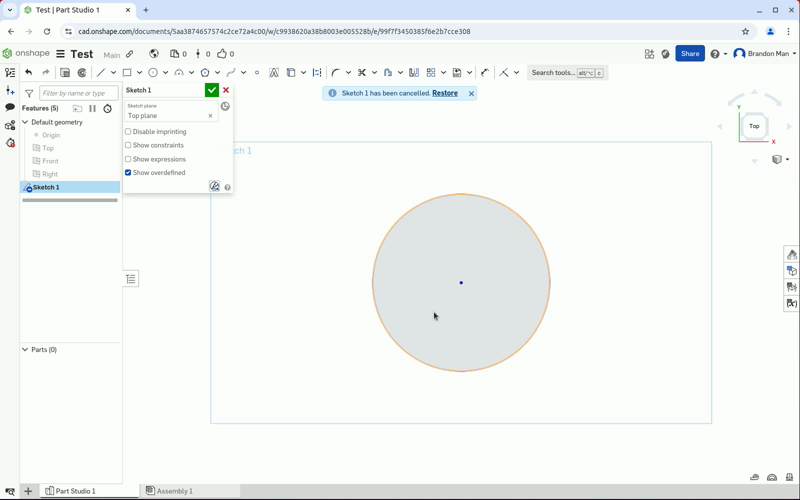
click(434, 311)
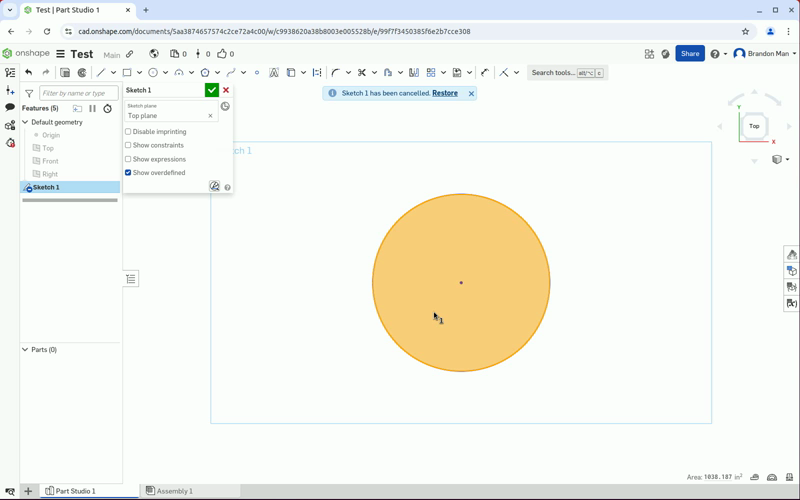
mouse_move(73, 352)
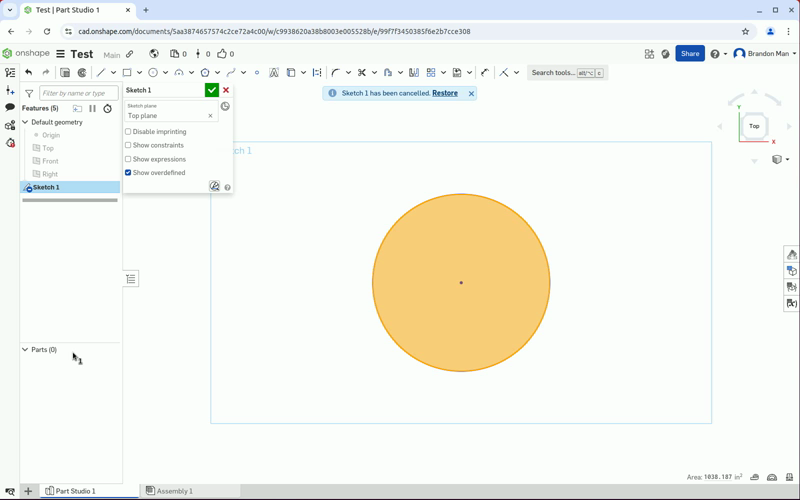
key(shift+y)
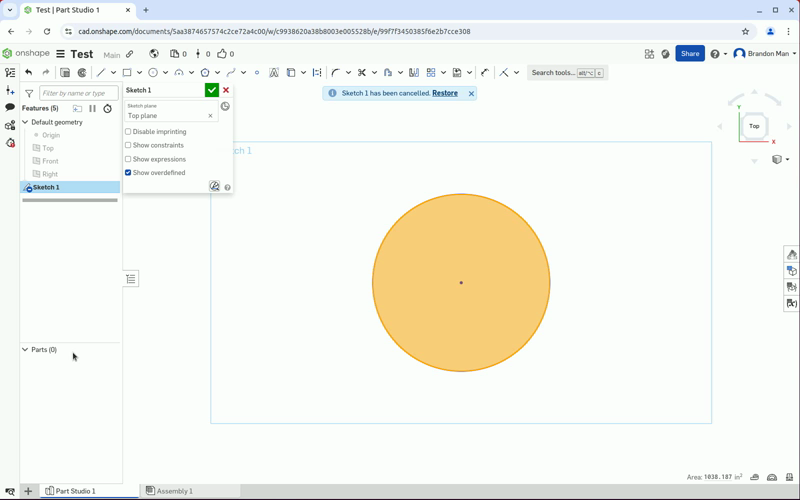
key(shift+e)
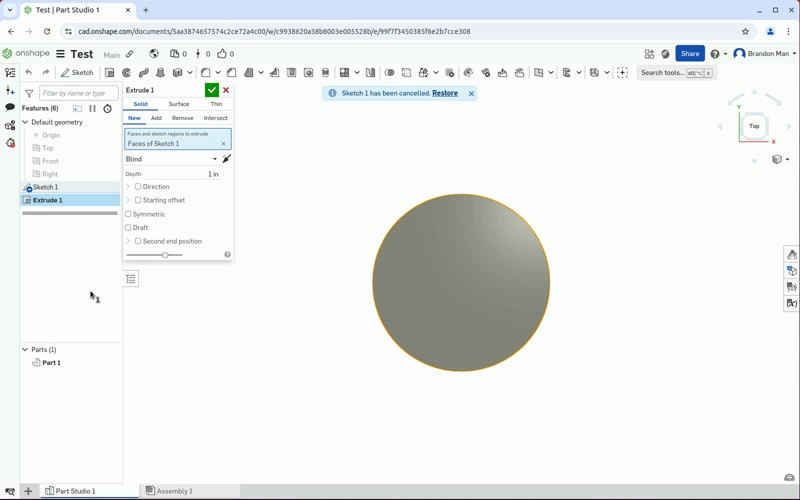
mouse_move(143, 106)
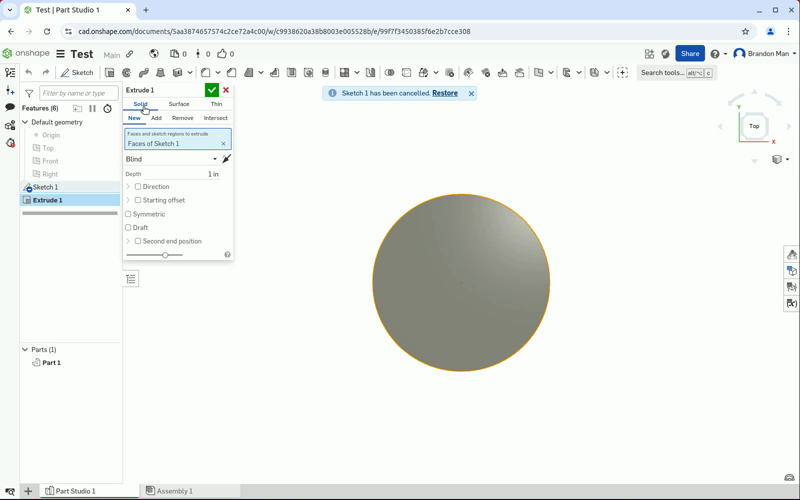
click(143, 106)
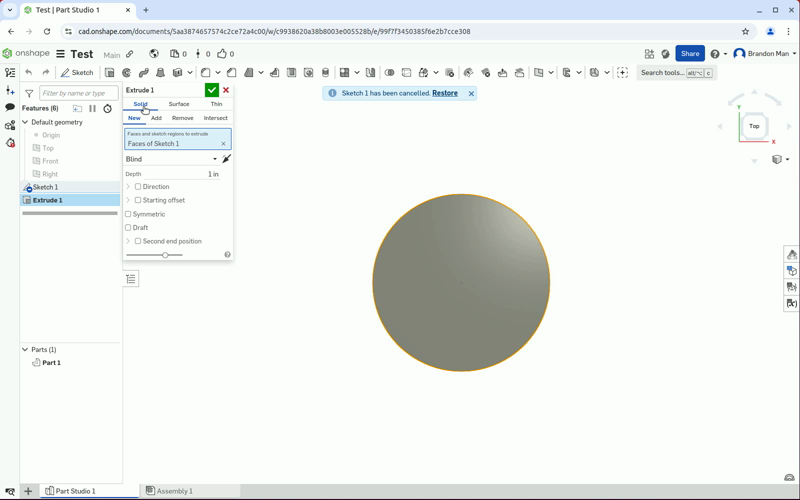
mouse_move(137, 120)
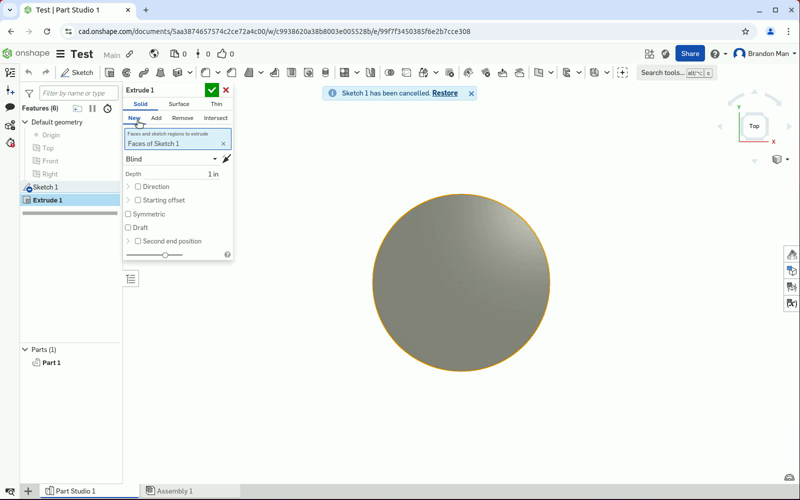
click(137, 120)
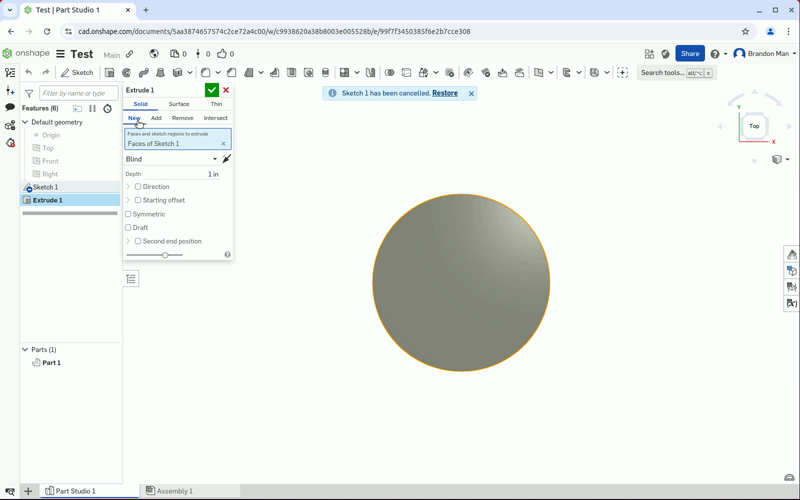
key(tab, 4)
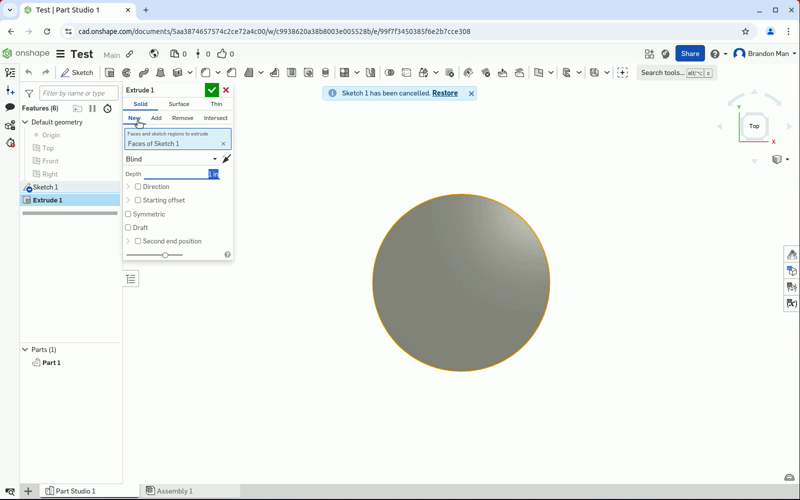
text(12.517)
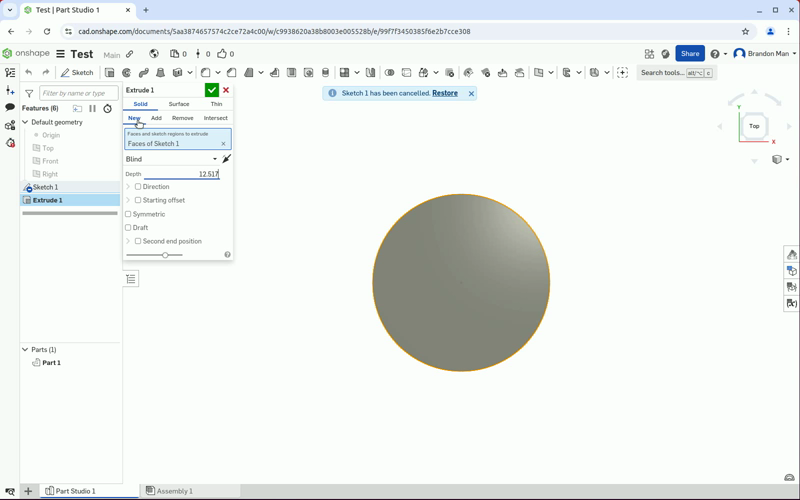
key(enter)
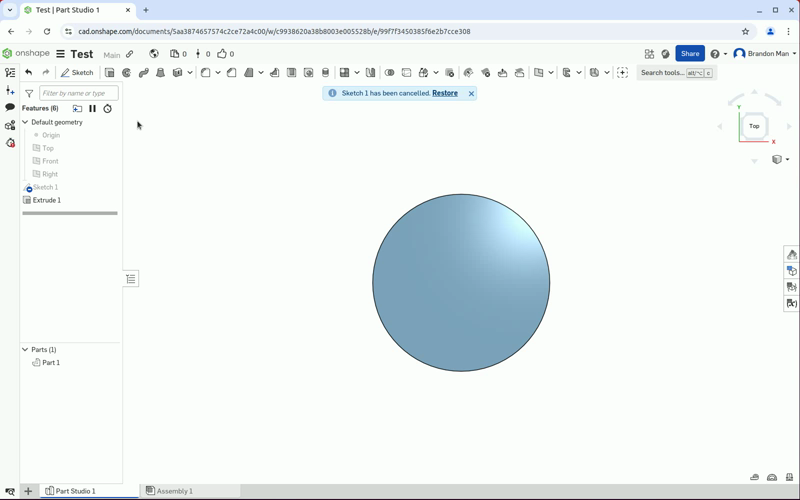
key(shift+h)
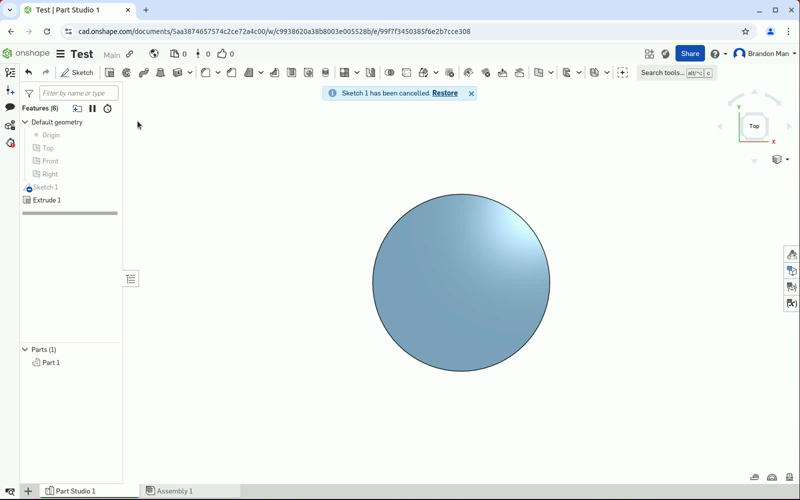
key(shift+h)
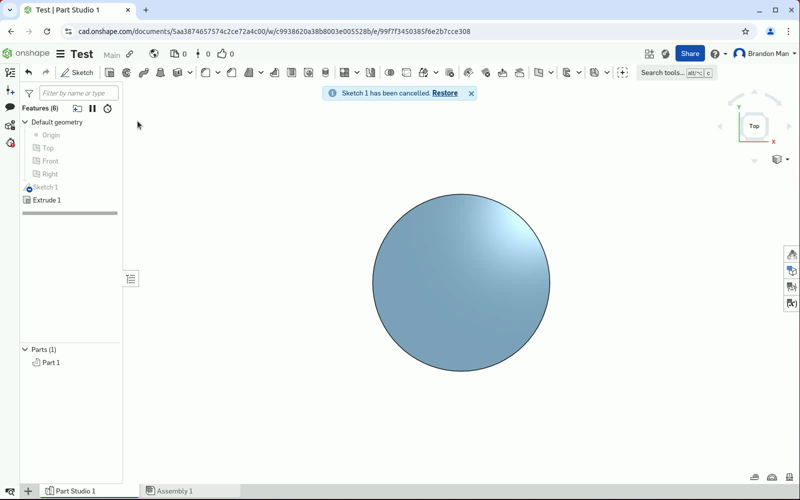
mouse_move(73, 189)
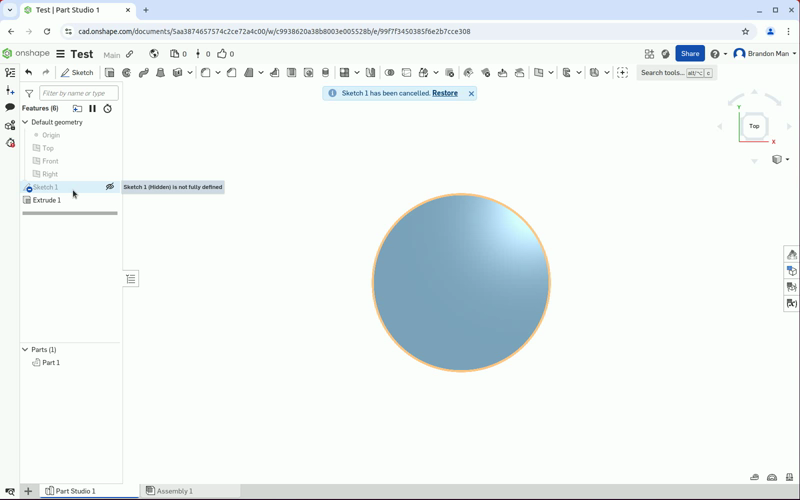
click(73, 189)
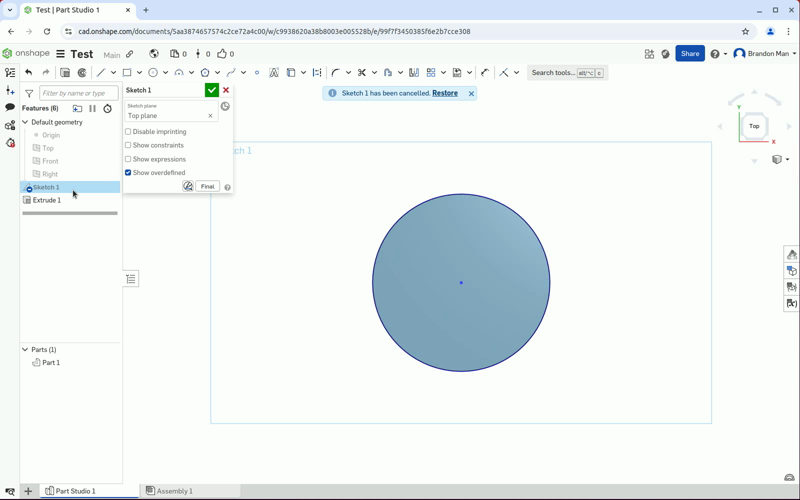
mouse_move(229, 92)
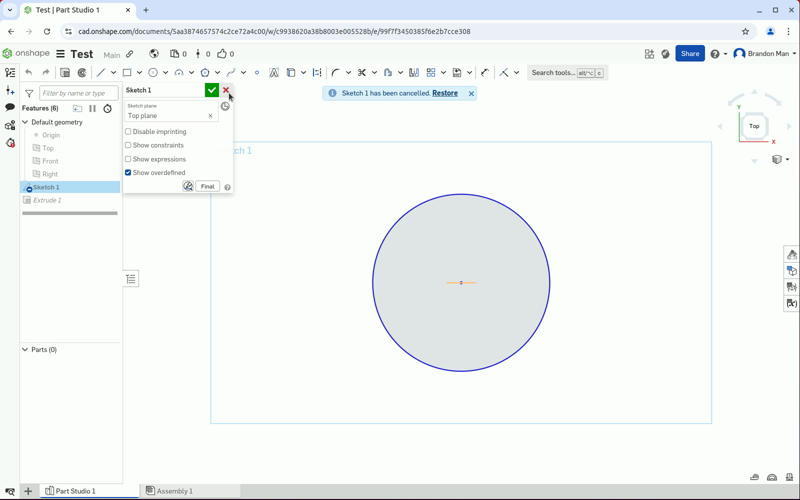
click(229, 92)
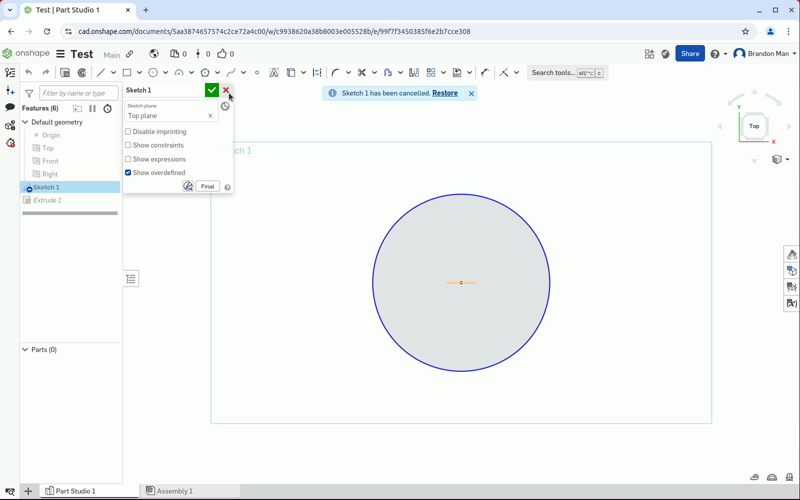
key(shift+s)
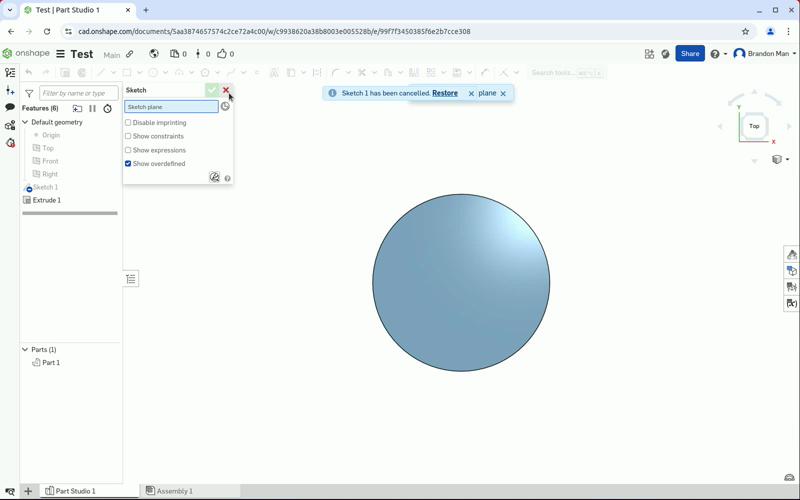
mouse_move(73, 150)
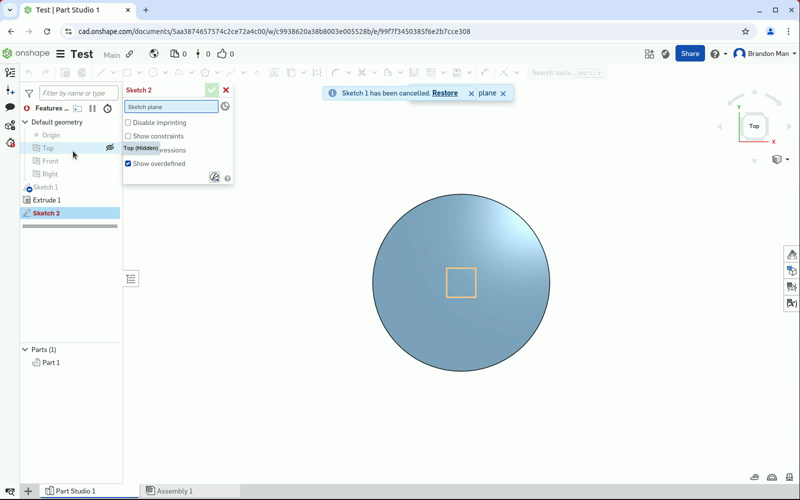
click(73, 150)
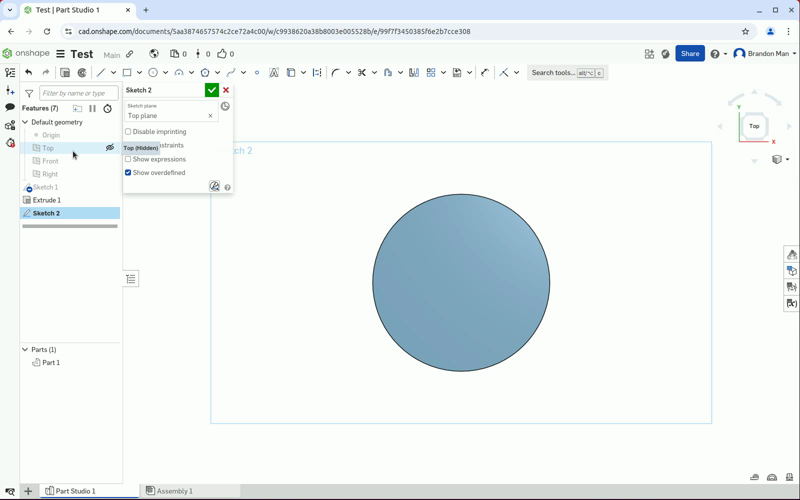
mouse_move(73, 352)
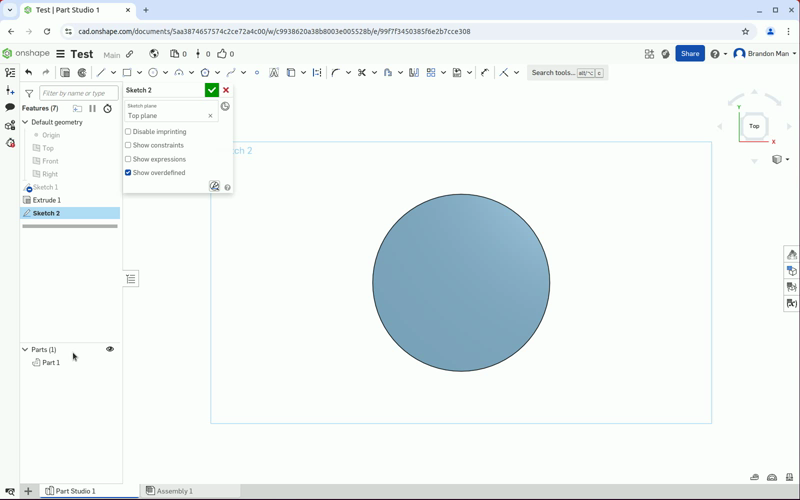
key(y)
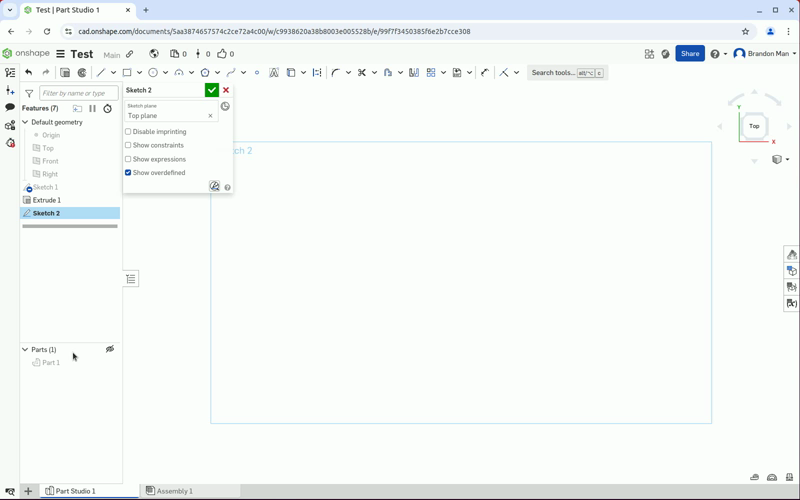
key(l)
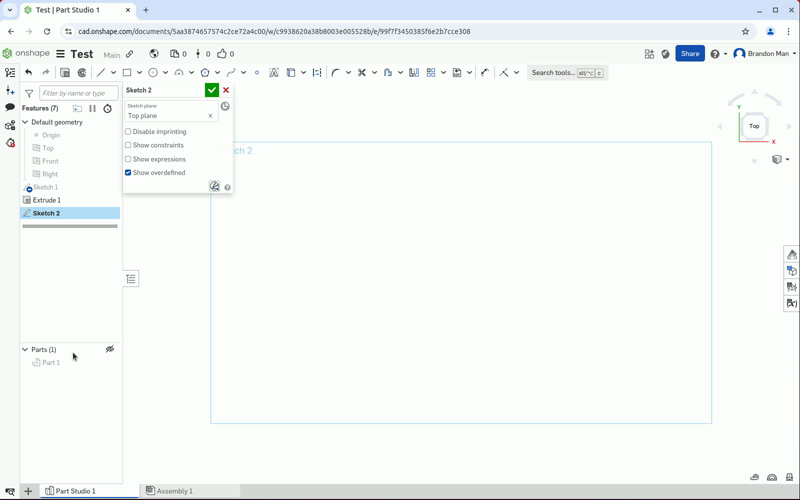
key_down(shift)
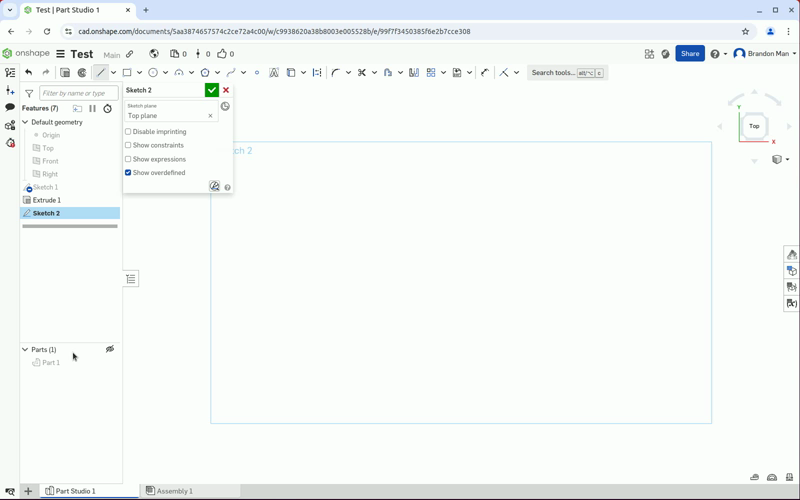
mouse_move(363, 339)
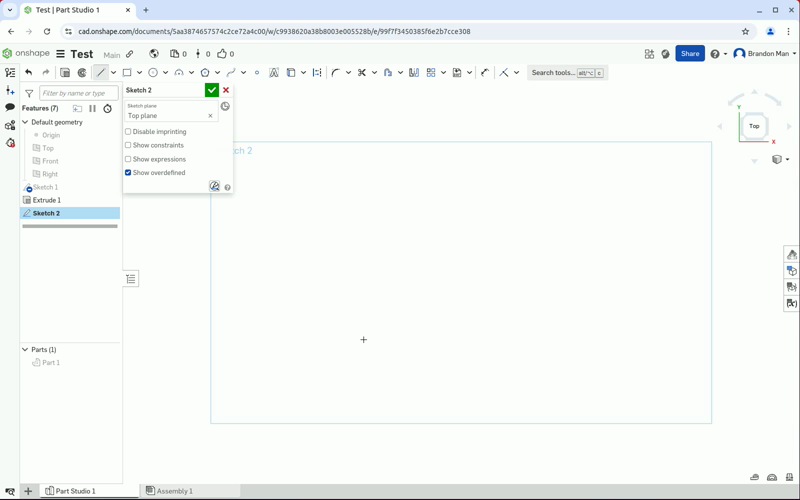
click(363, 339)
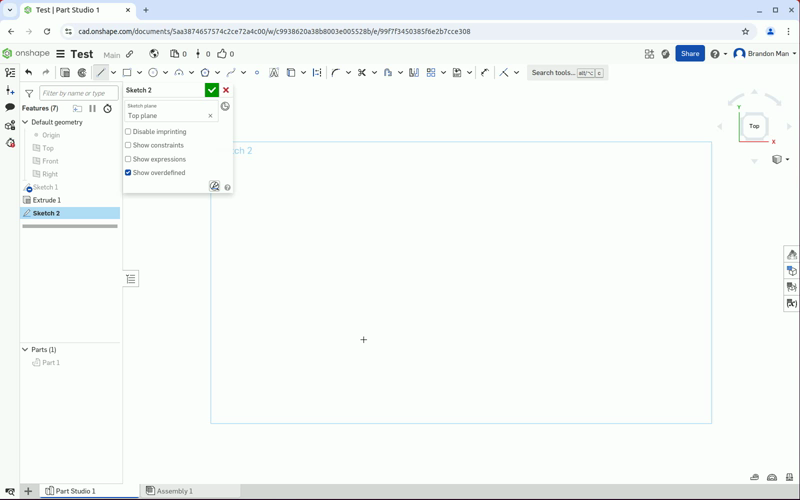
key_up(shift)
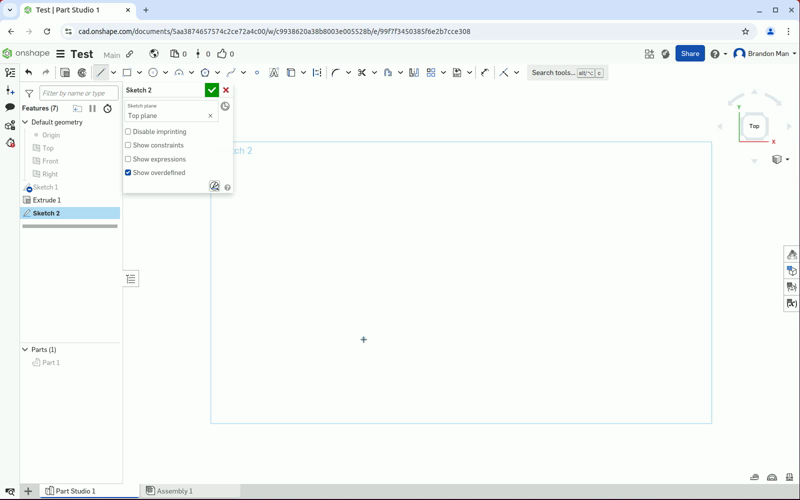
key_down(shift)
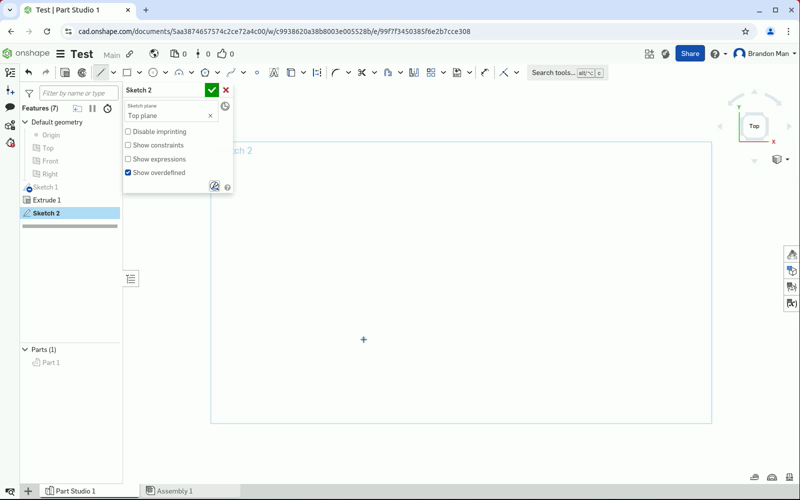
mouse_move(461, 394)
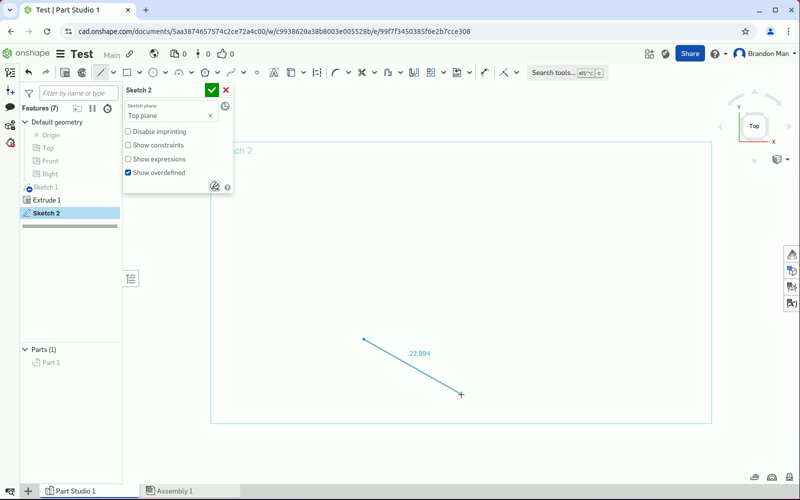
click(461, 394)
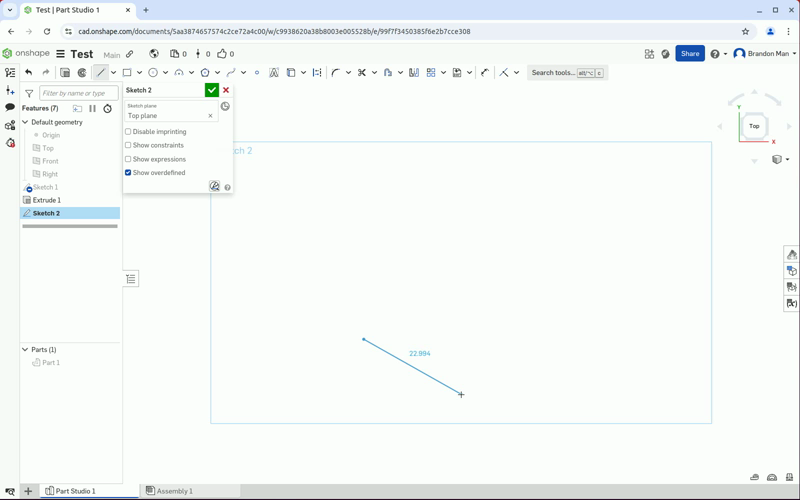
key_up(shift)
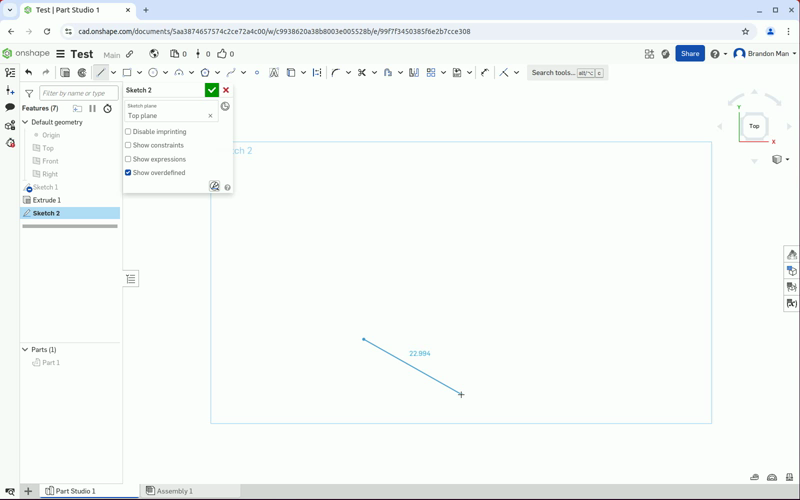
key_down(shift)
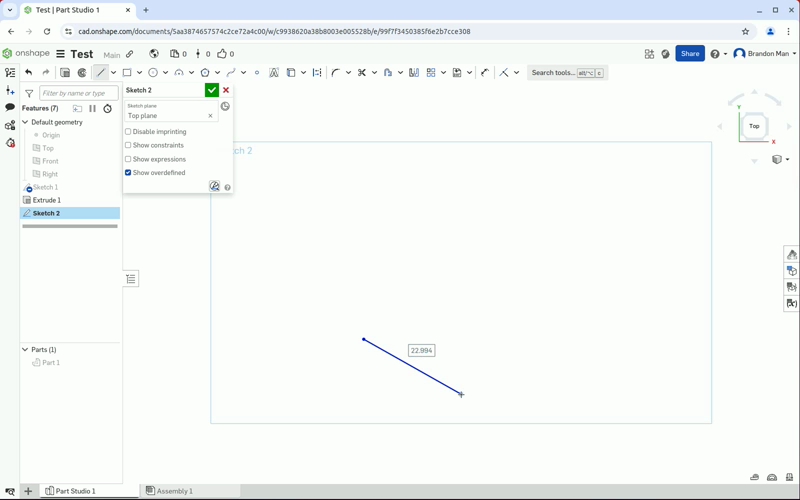
mouse_move(557, 339)
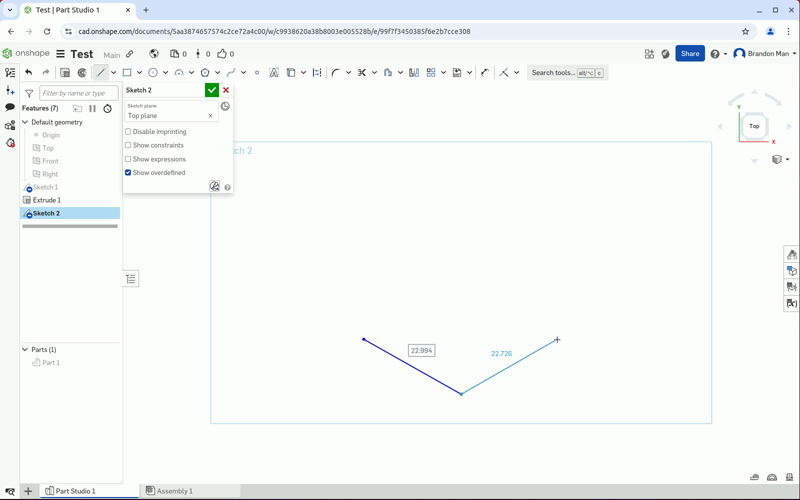
click(557, 339)
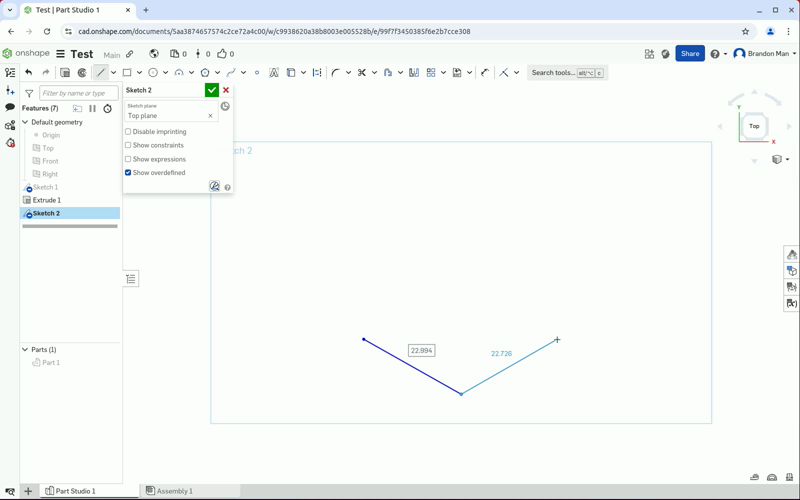
key_up(shift)
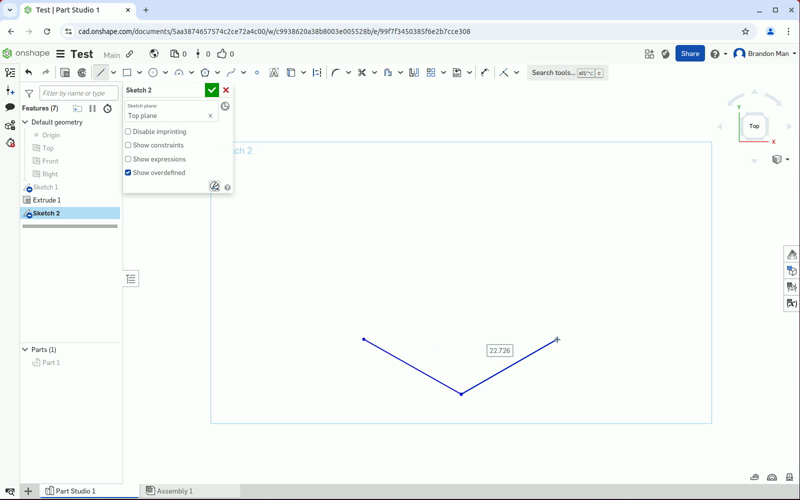
key_down(shift)
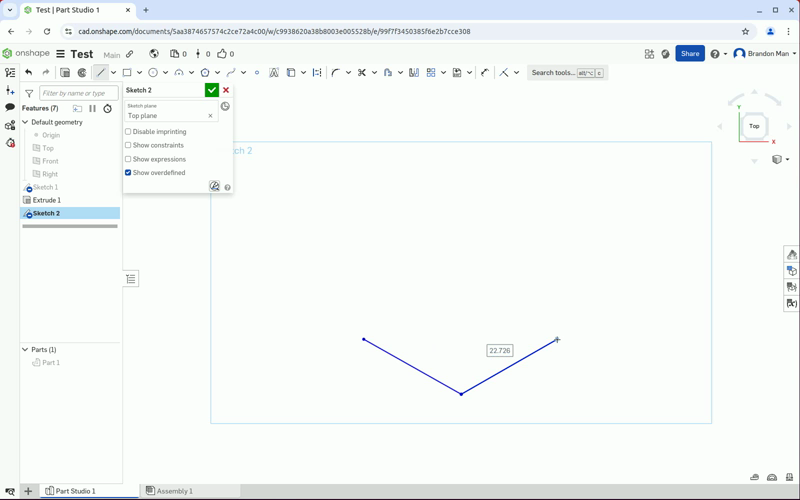
mouse_move(557, 227)
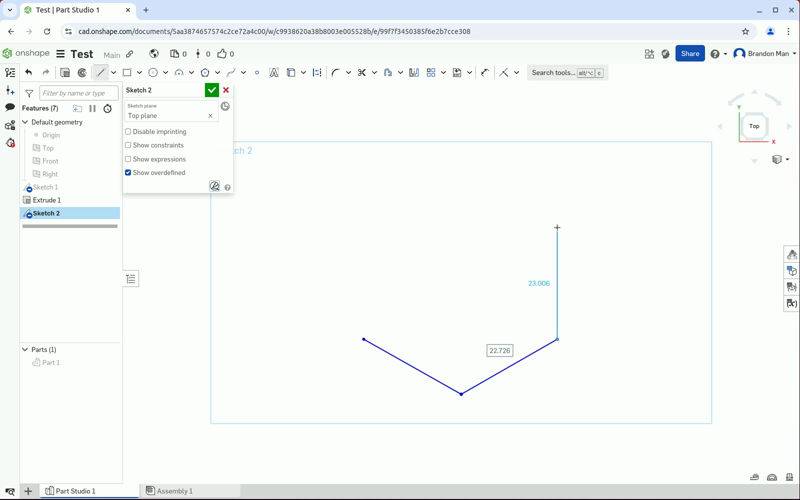
click(557, 227)
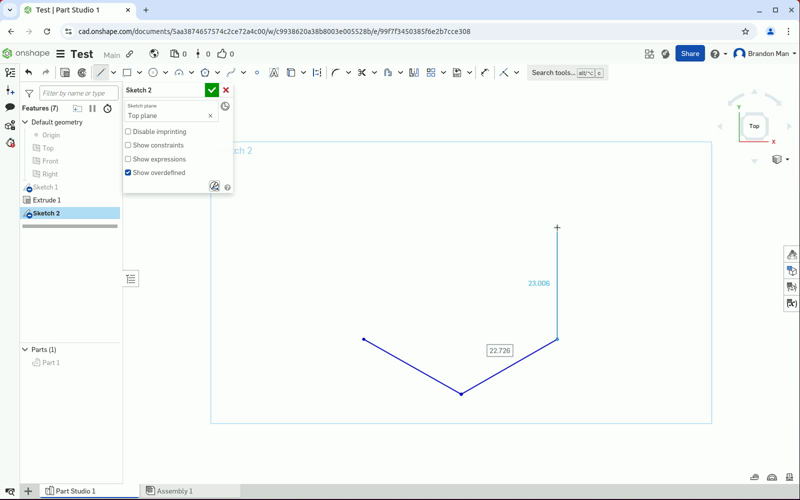
key_up(shift)
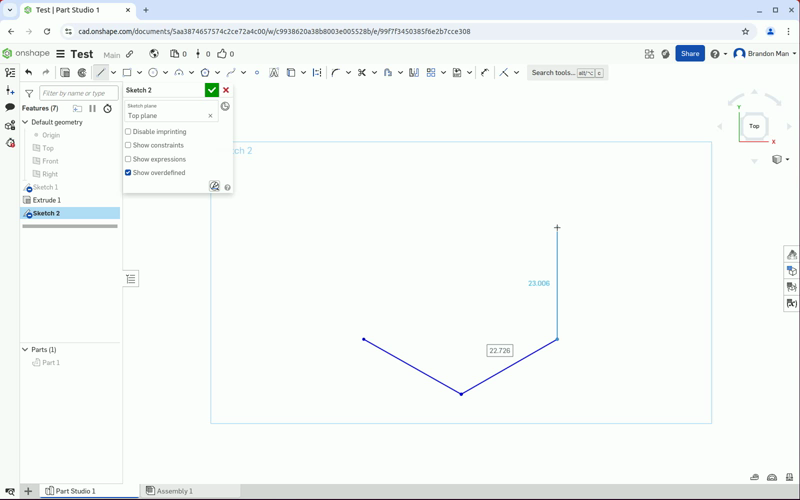
key_down(shift)
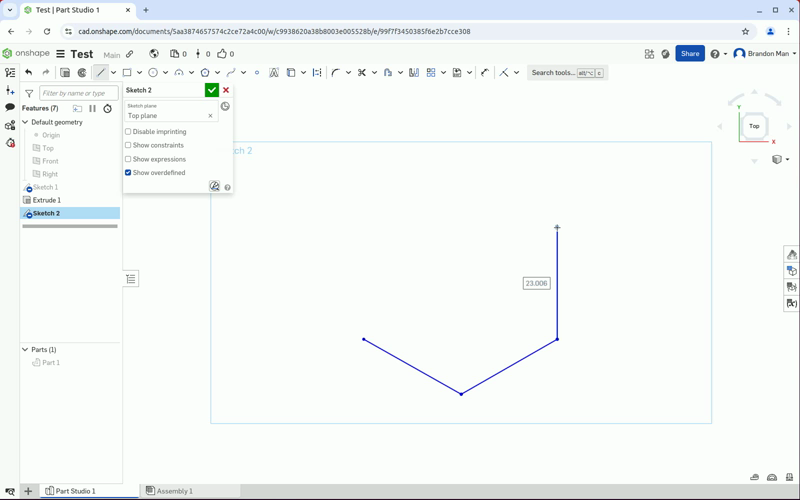
mouse_move(461, 171)
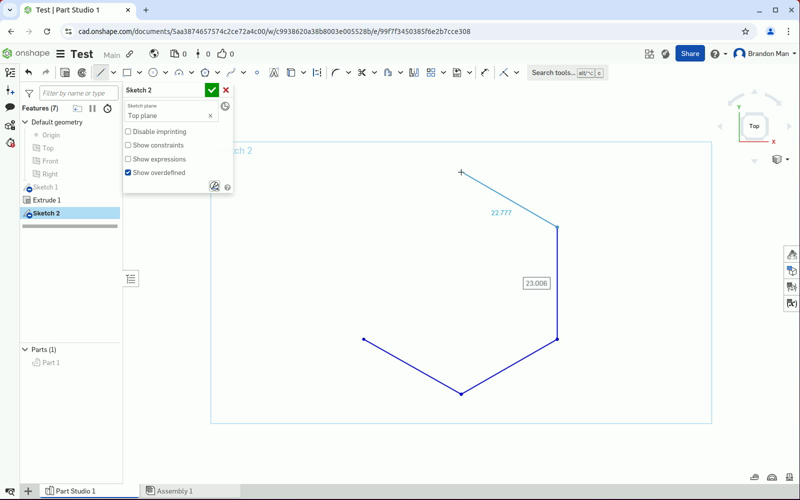
click(461, 171)
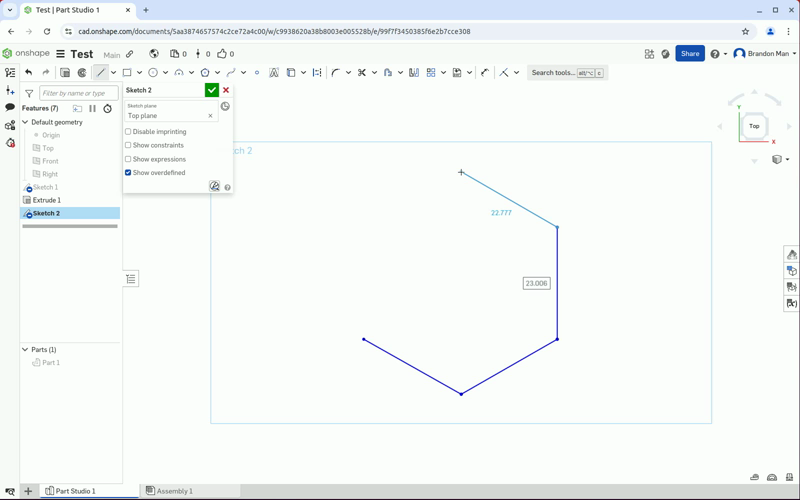
key_up(shift)
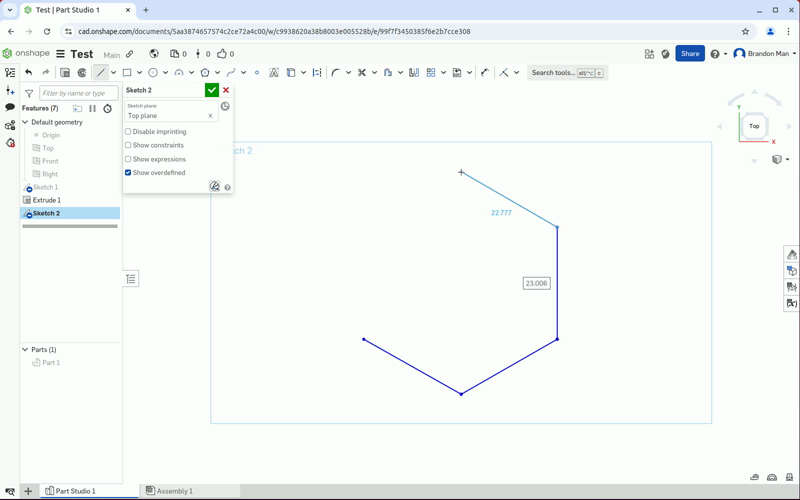
key_down(shift)
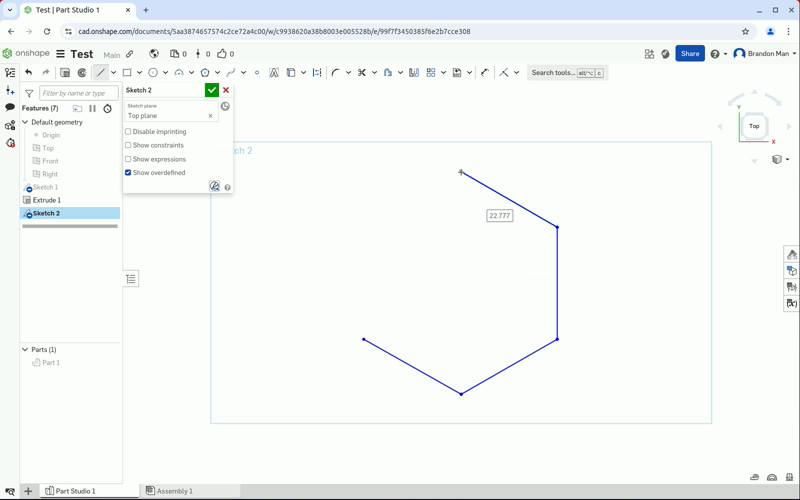
mouse_move(363, 227)
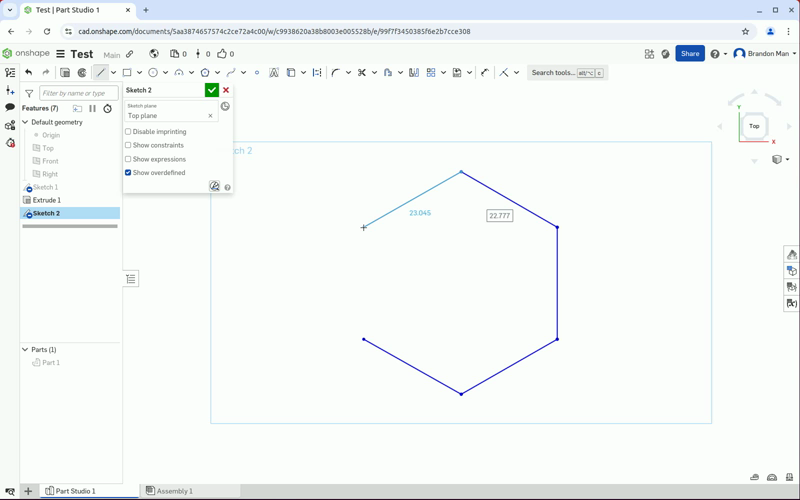
click(363, 227)
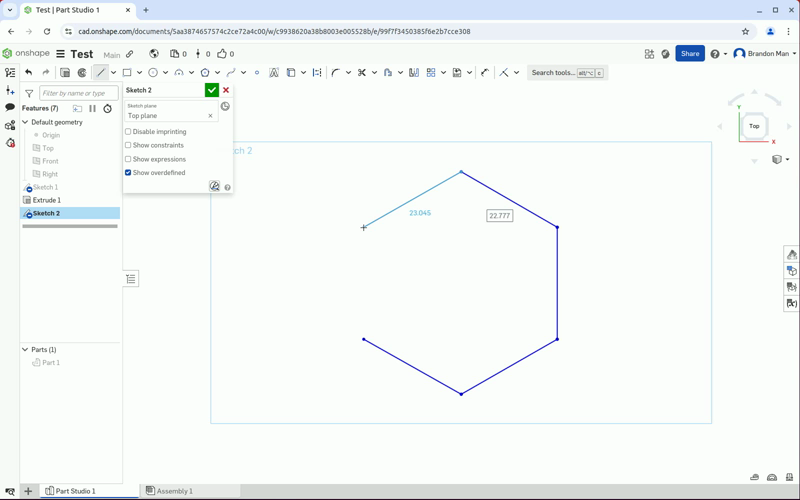
key_up(shift)
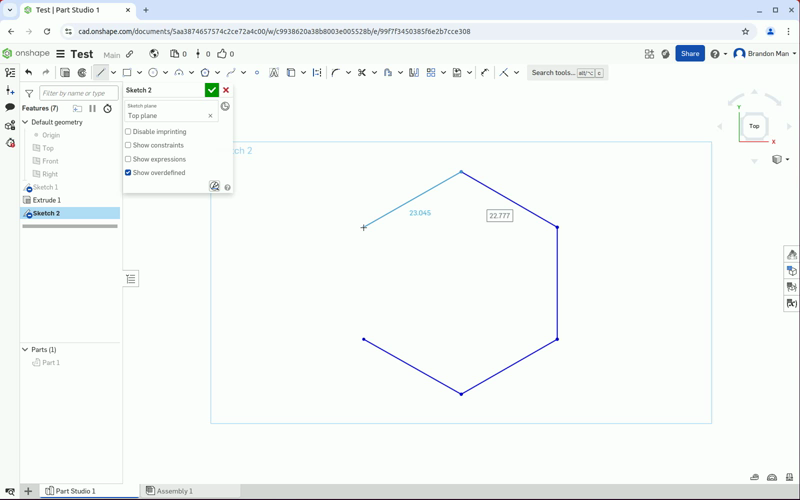
key_down(shift)
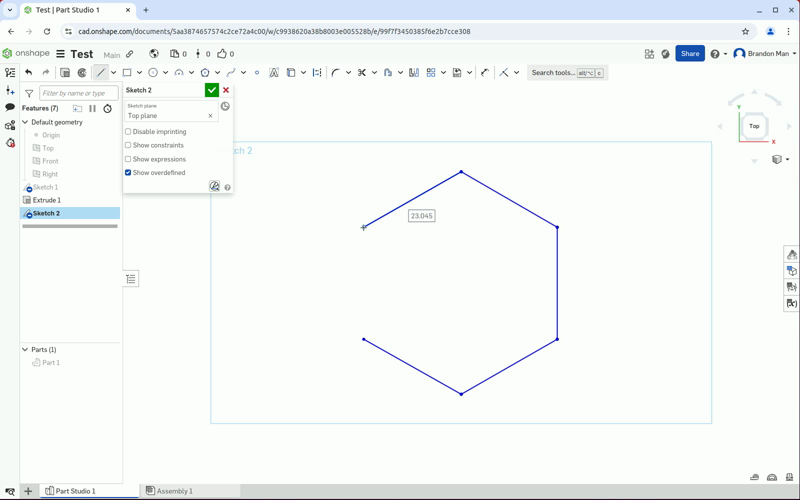
mouse_move(363, 339)
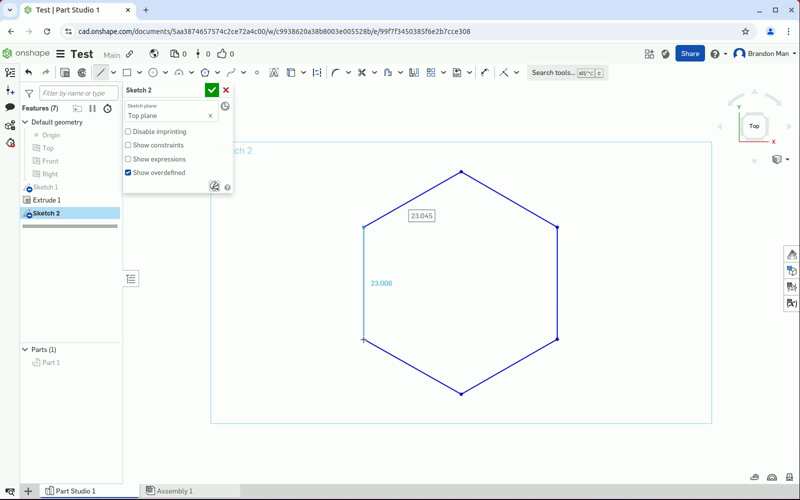
key_up(shift)
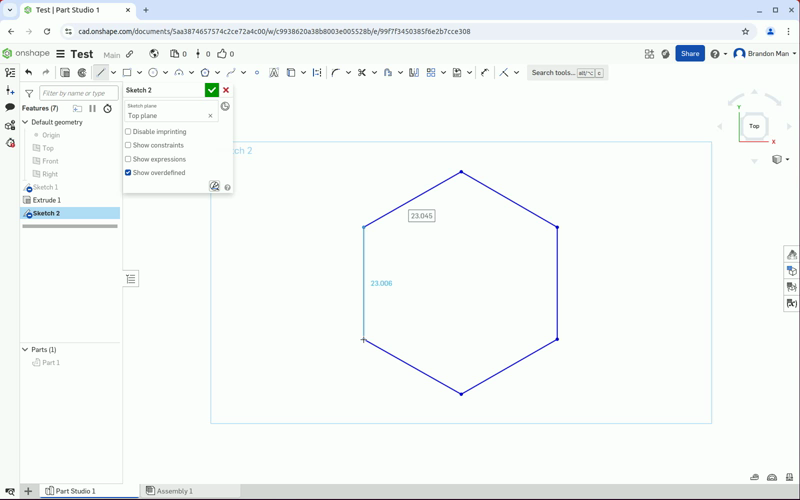
click(363, 339)
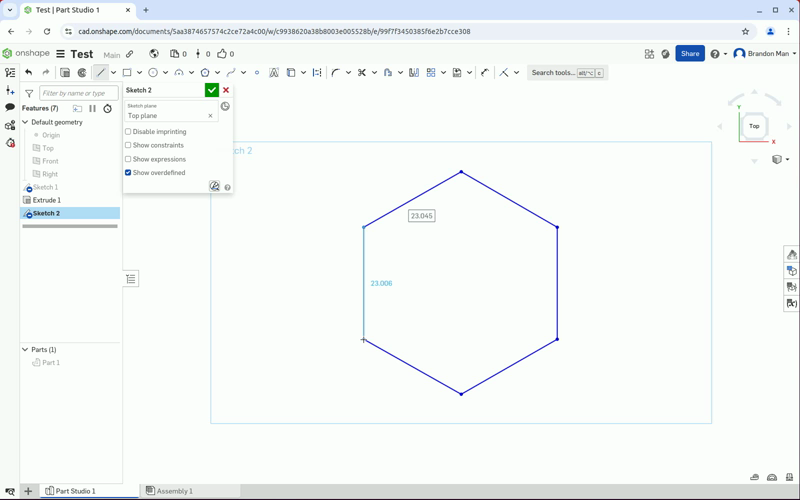
key(esc)
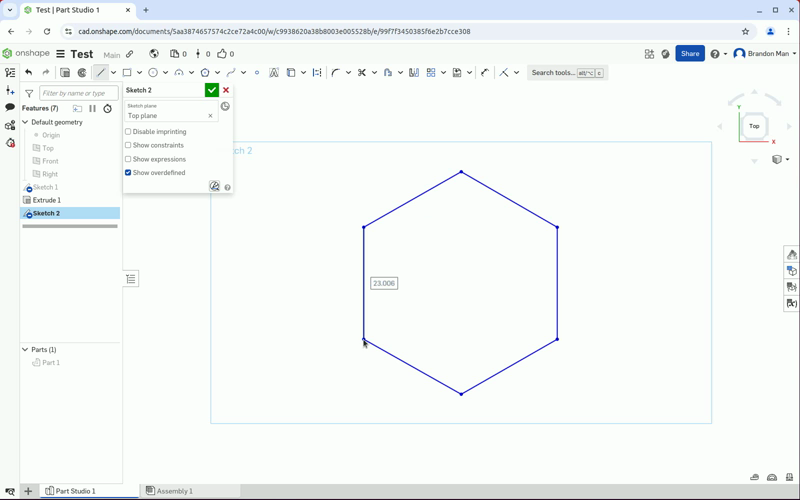
key(c)
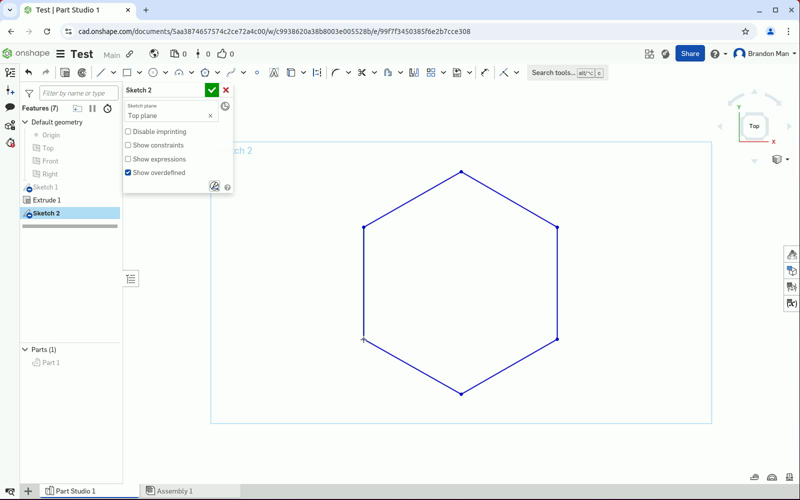
key_down(shift)
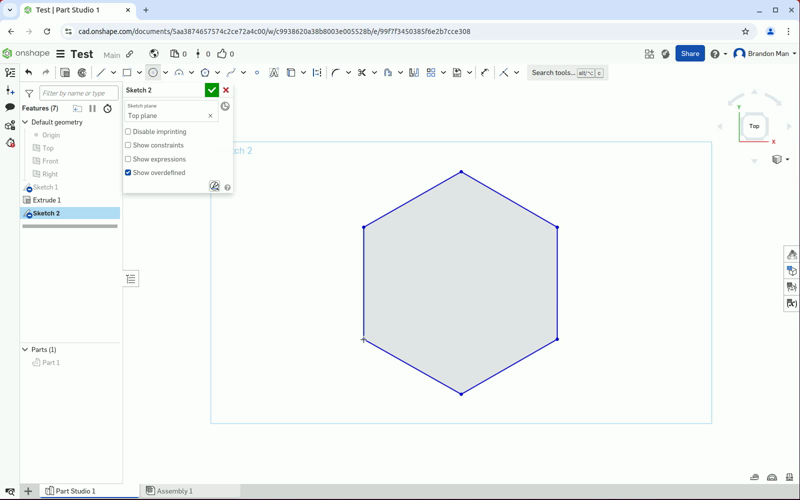
mouse_move(461, 284)
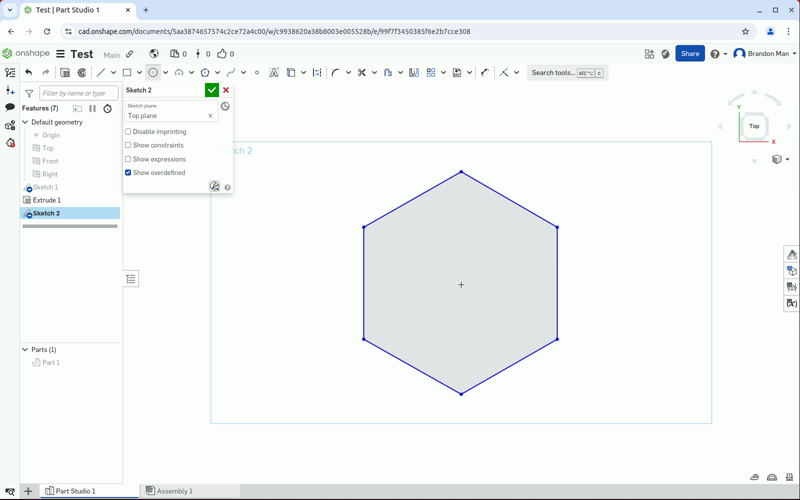
click(461, 284)
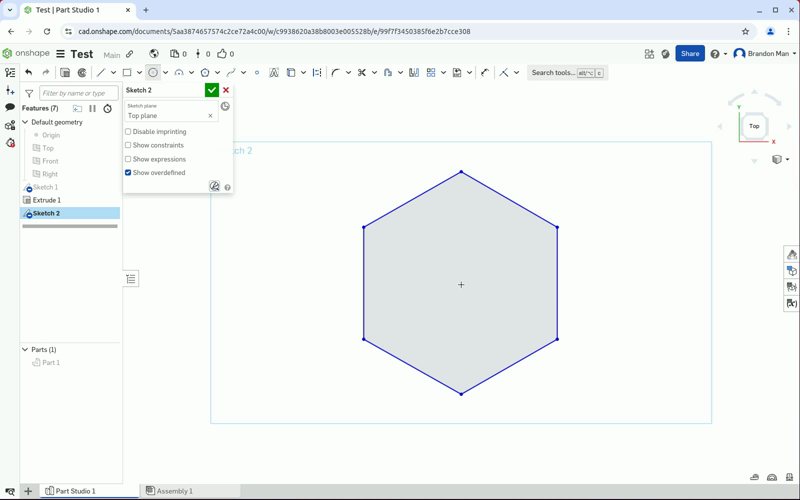
key_up(shift)
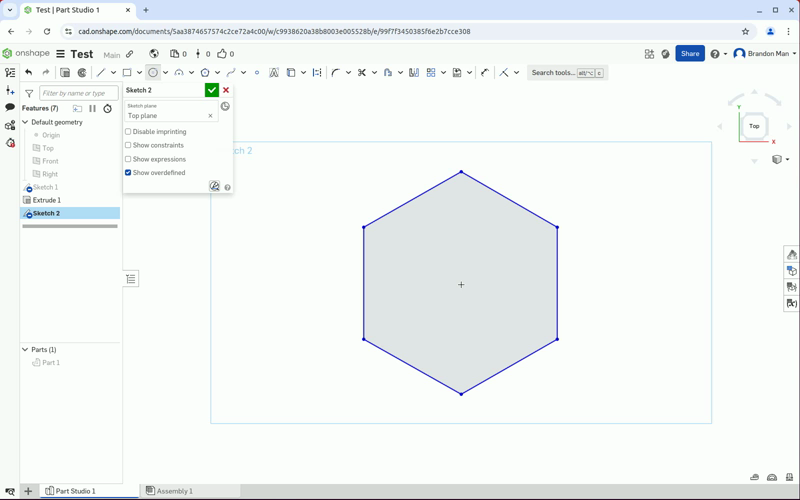
mouse_move(549, 284)
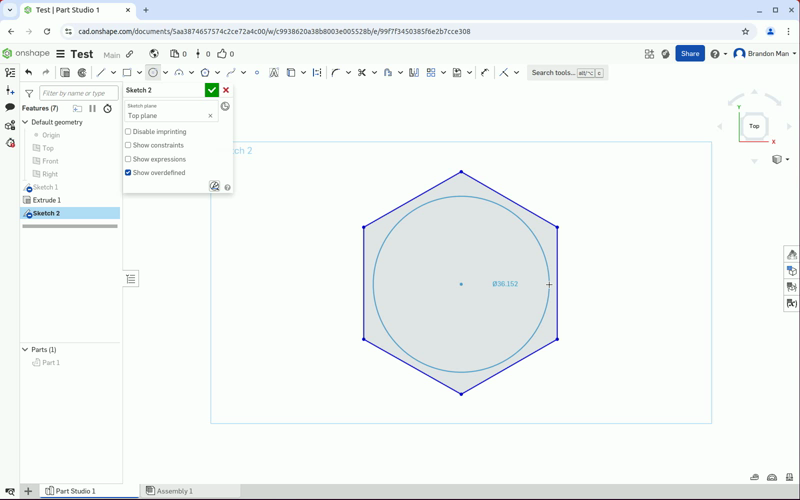
click(549, 284)
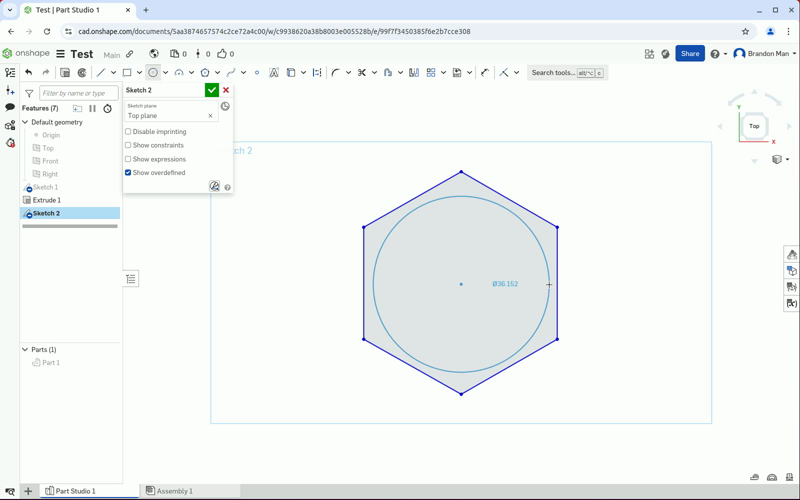
key(esc)
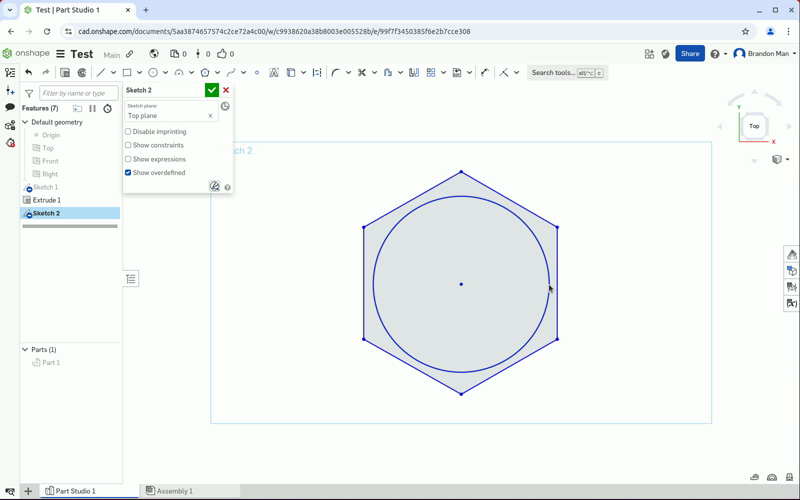
mouse_move(474, 191)
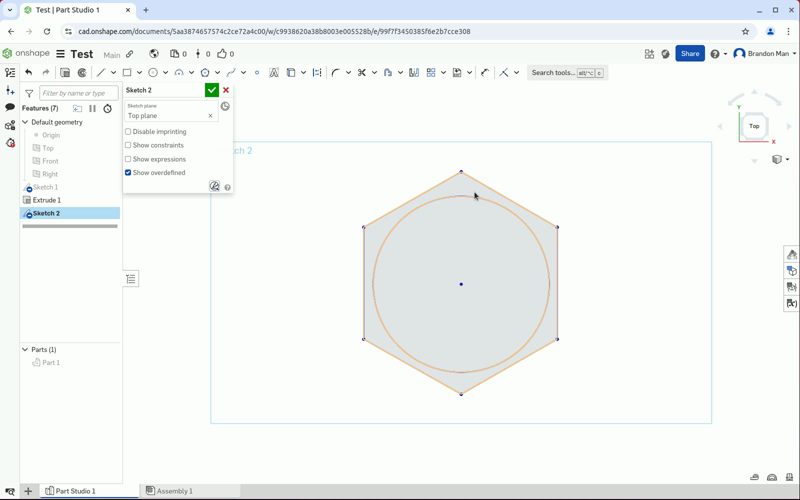
click(474, 191)
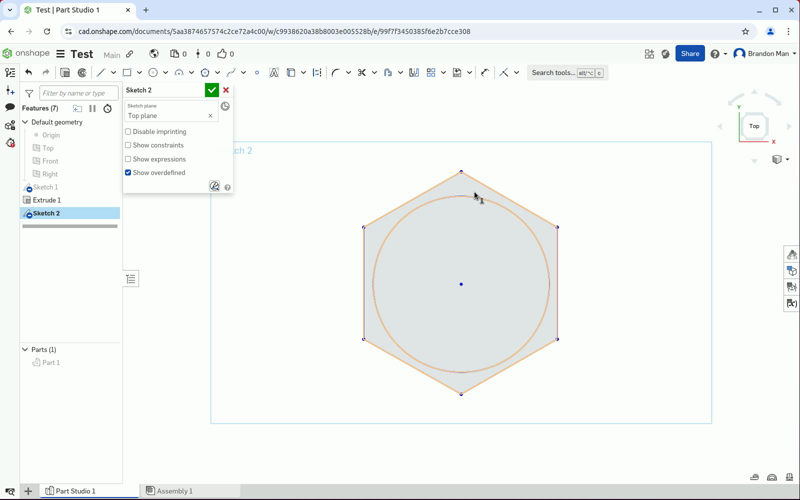
mouse_move(73, 352)
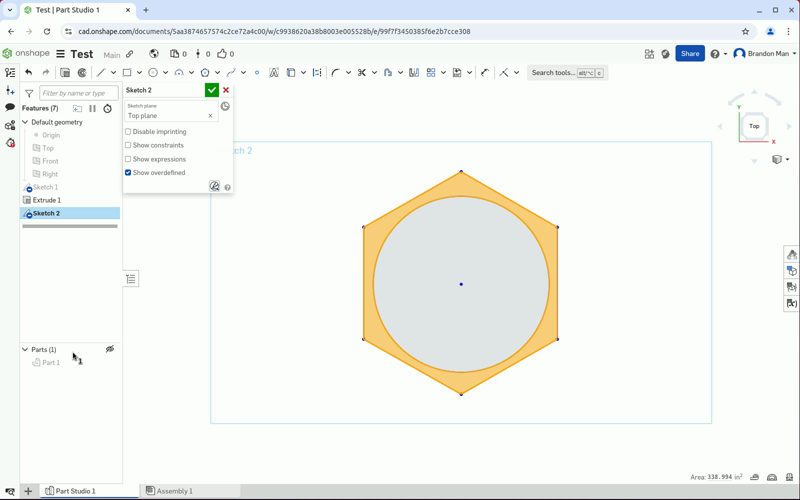
key(shift+y)
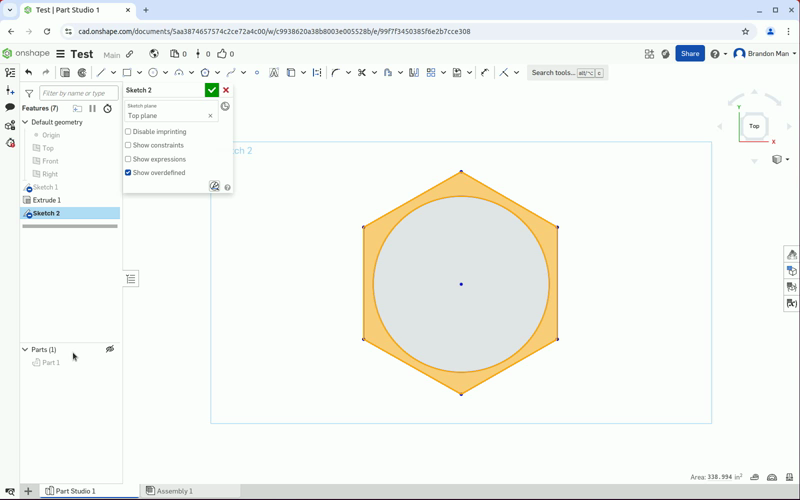
key(shift+e)
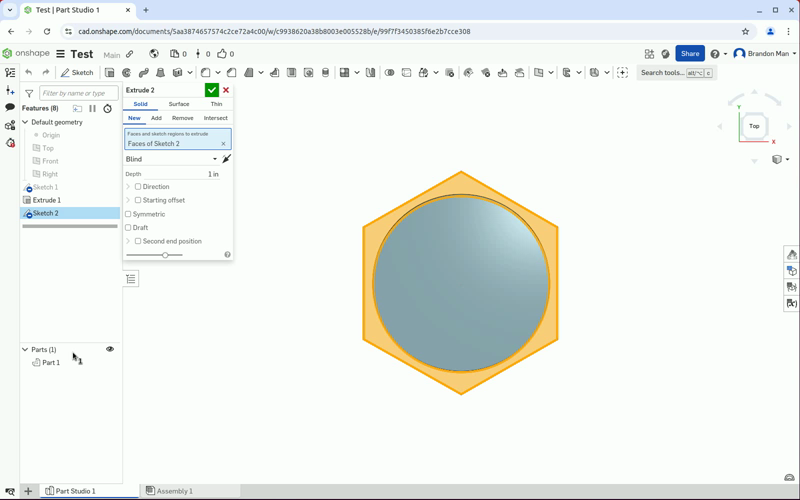
mouse_move(143, 106)
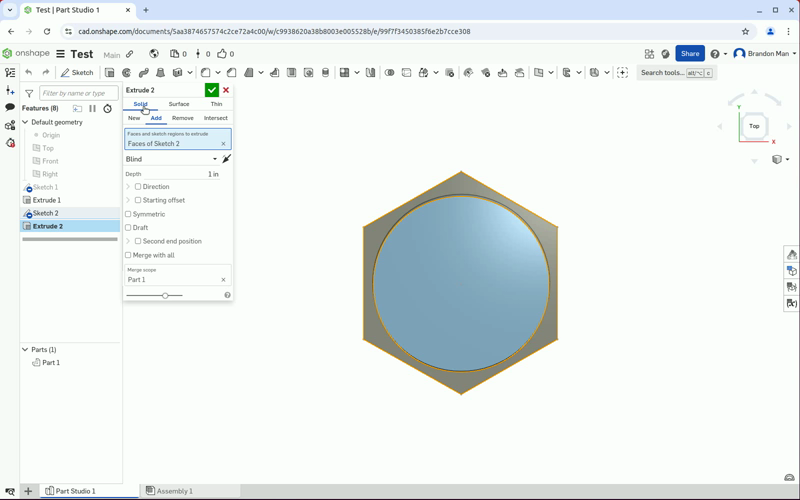
click(143, 106)
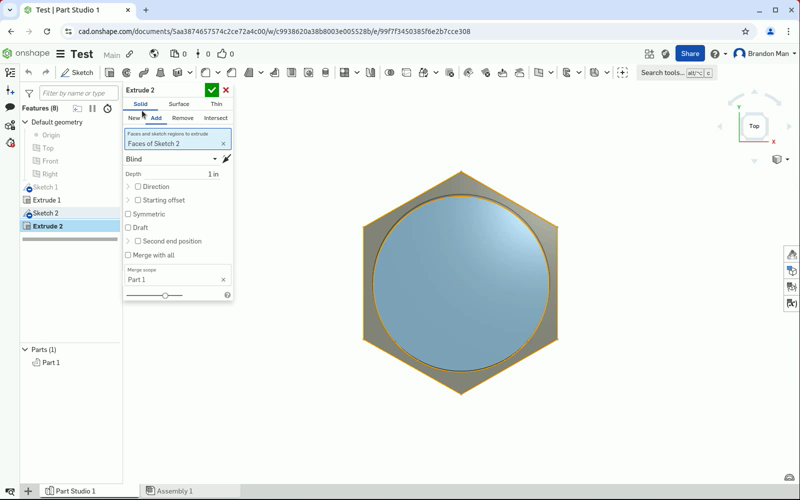
mouse_move(137, 120)
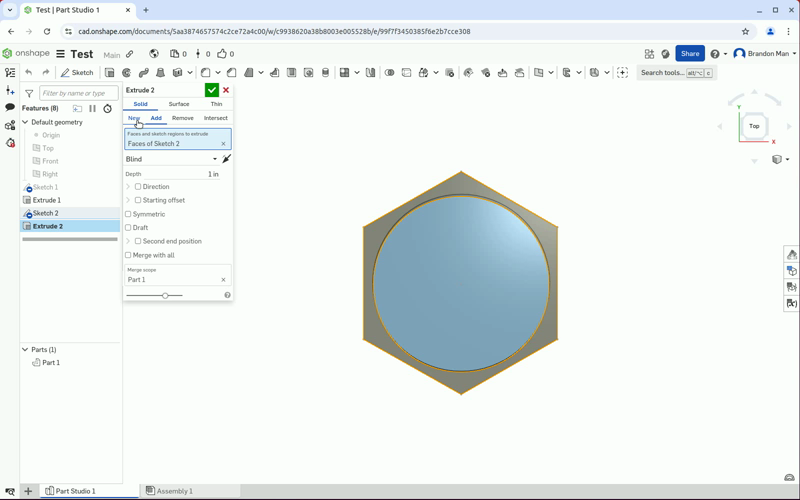
click(137, 120)
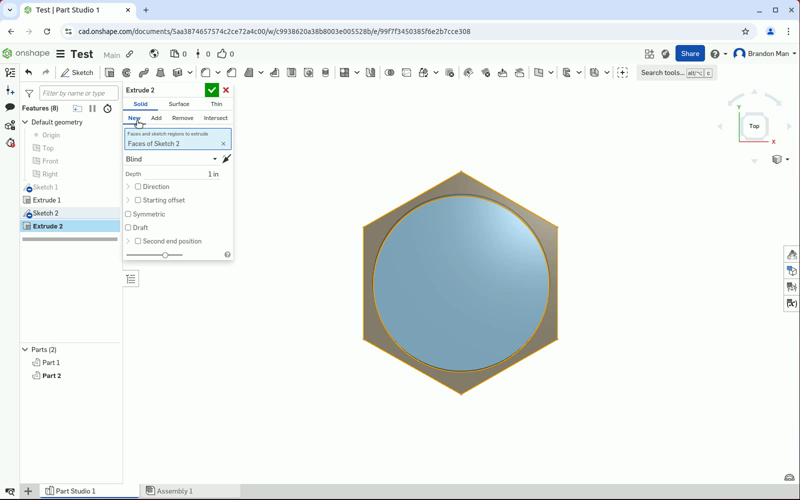
key(tab, 4)
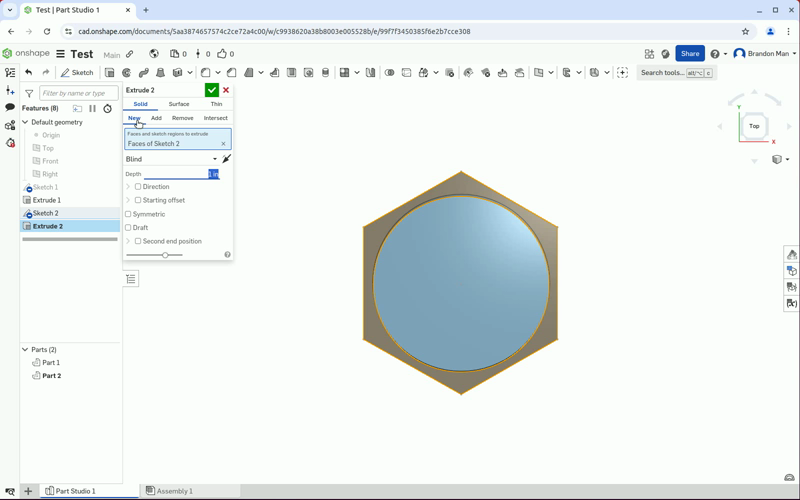
text(8.906)
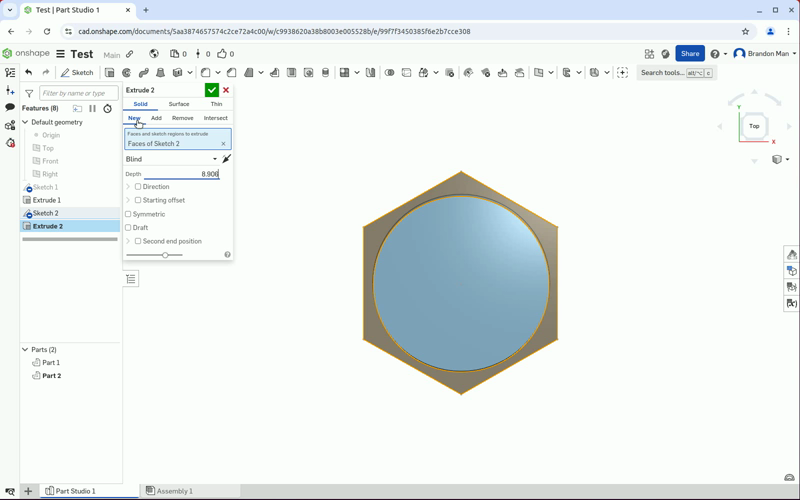
key(enter)
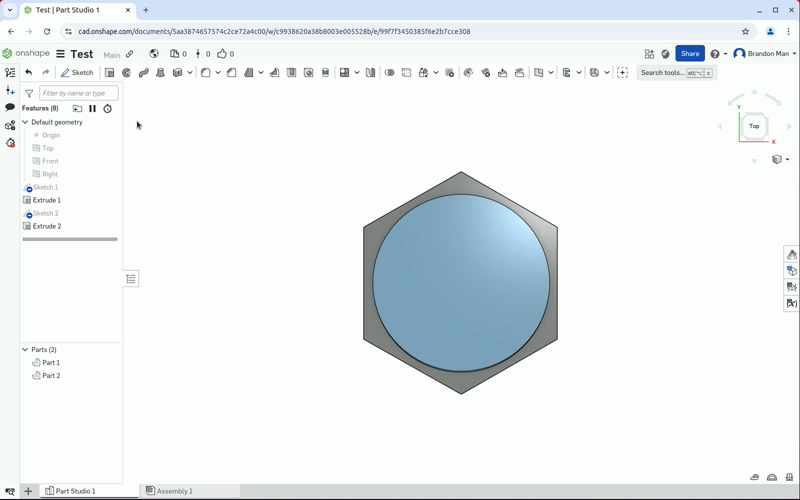
key(shift+h)
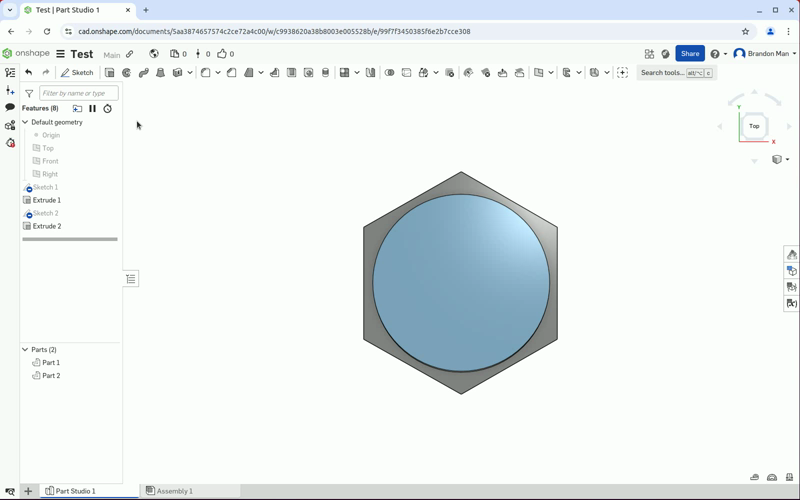
key(shift+h)
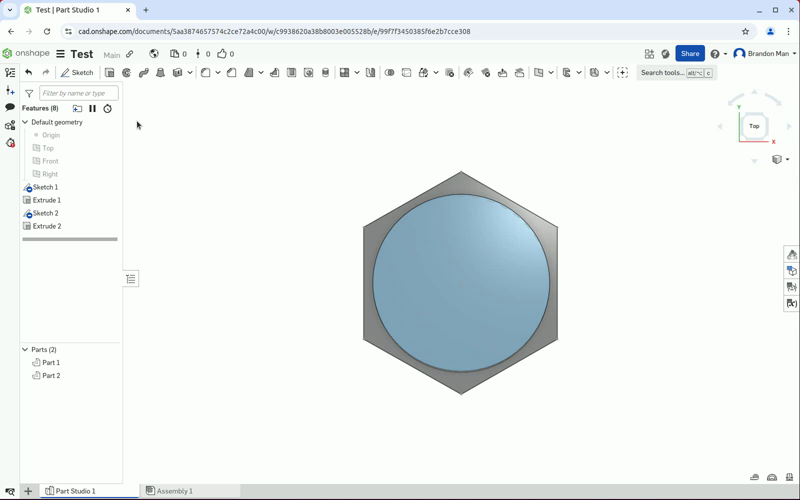
key(shift+7)
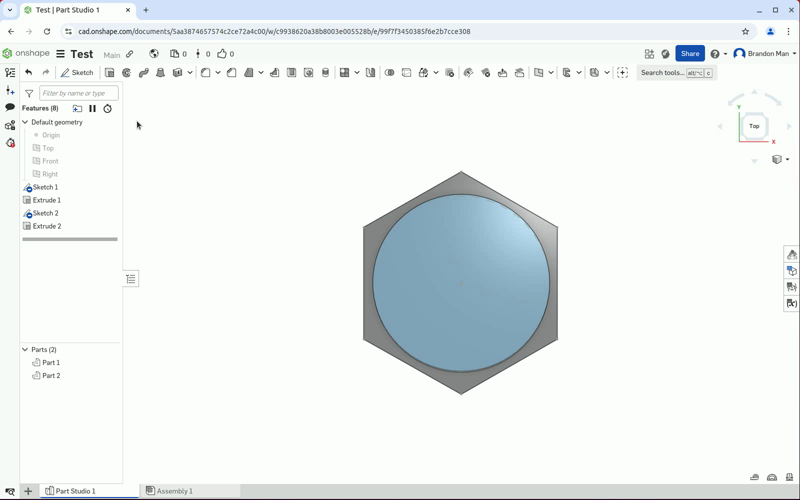
key(up, 3)
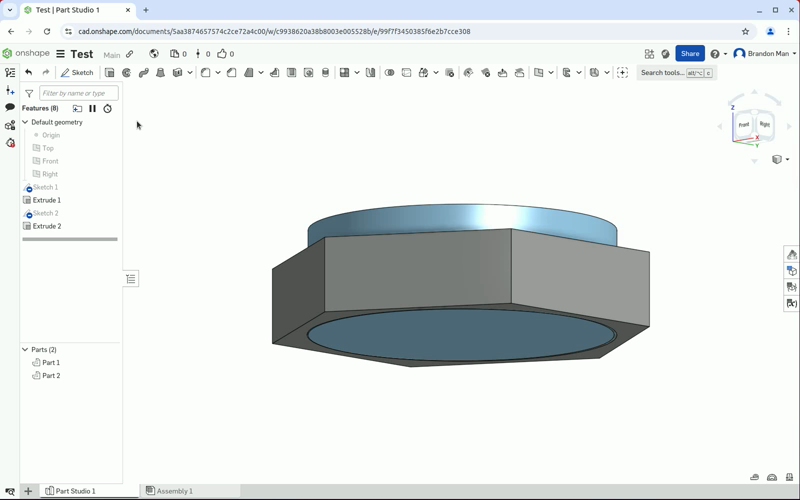
key(left, 3)
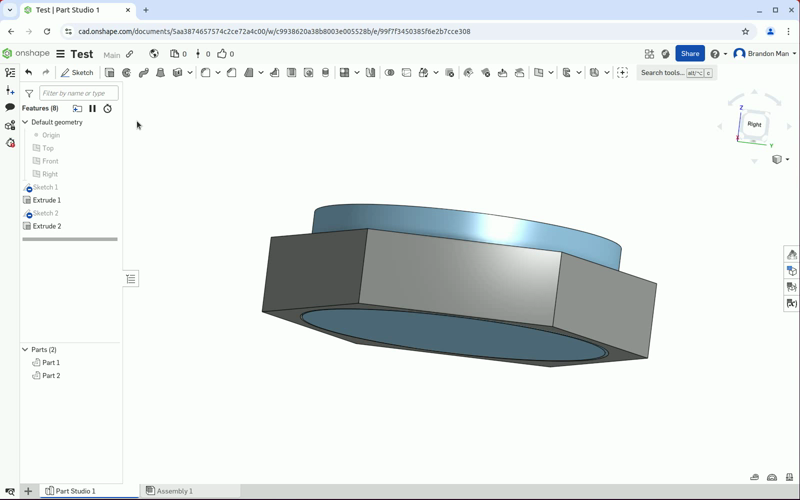
key(right, 3)
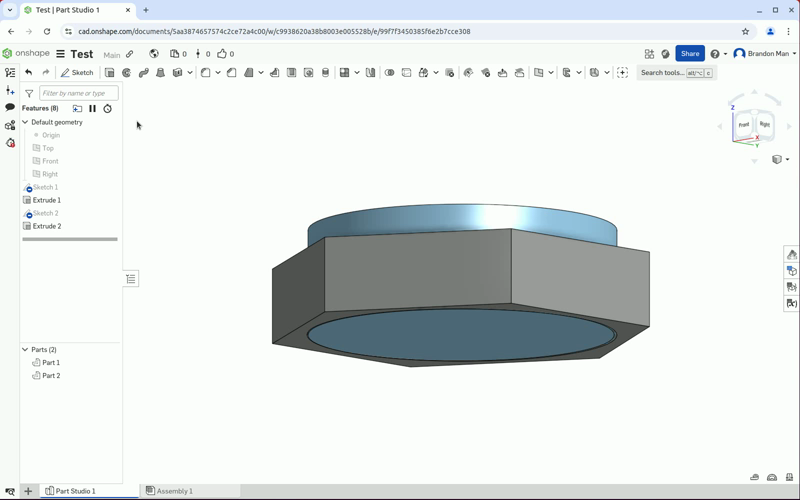
key(down, 3)
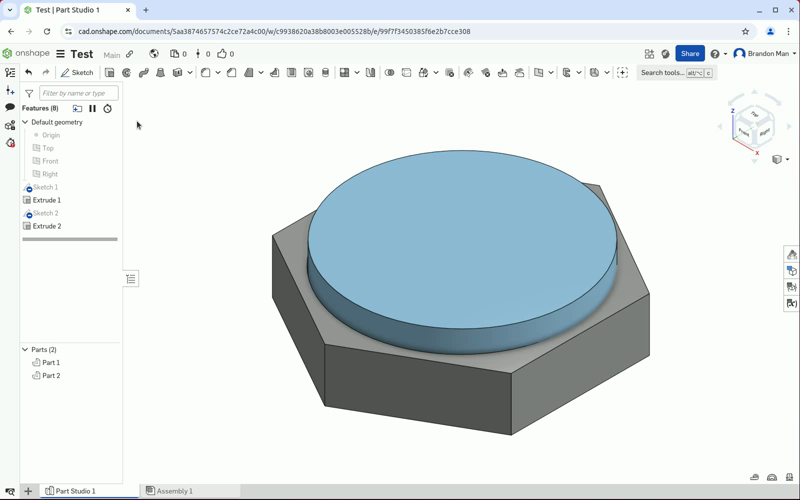
mouse_move(73, 189)
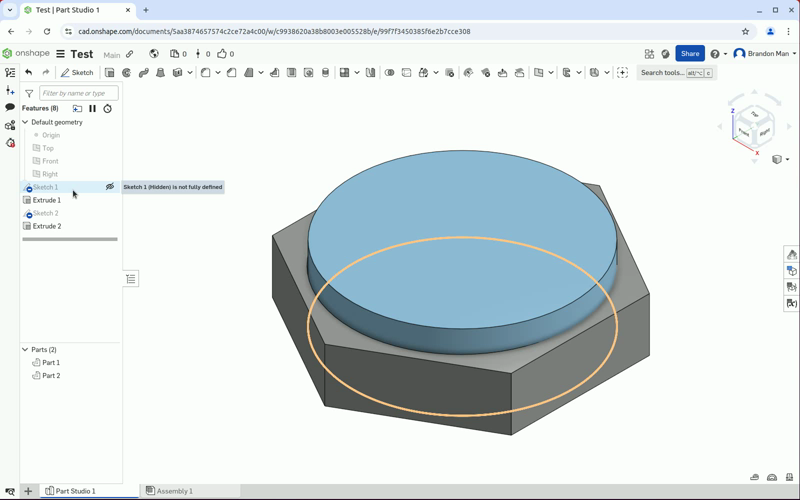
click(73, 189)